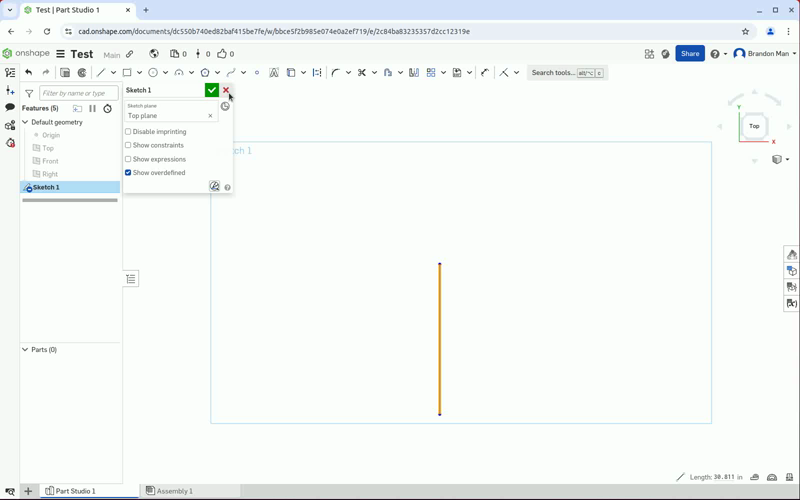
key(shift+h)
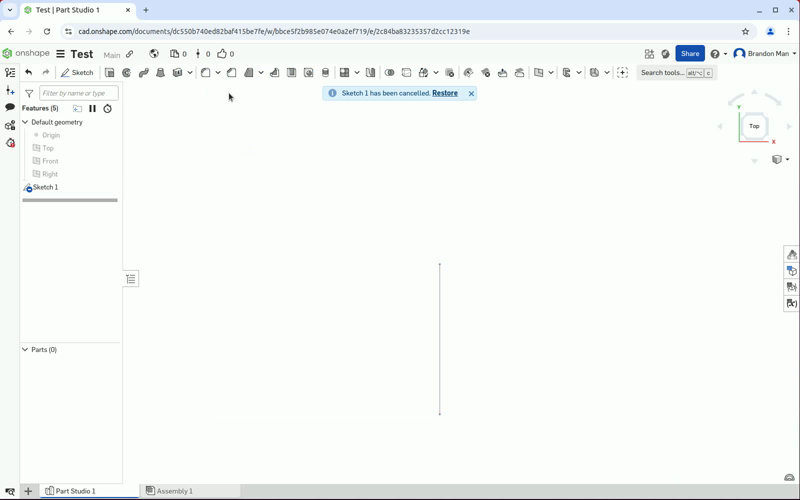
key(shift+s)
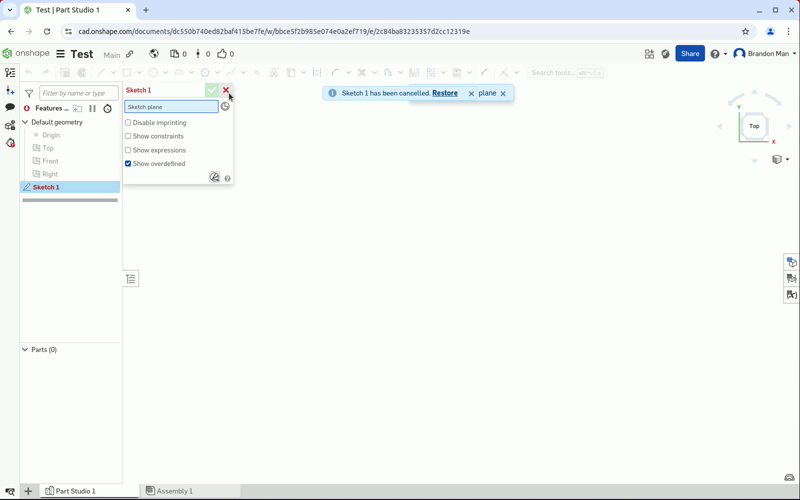
mouse_move(73, 150)
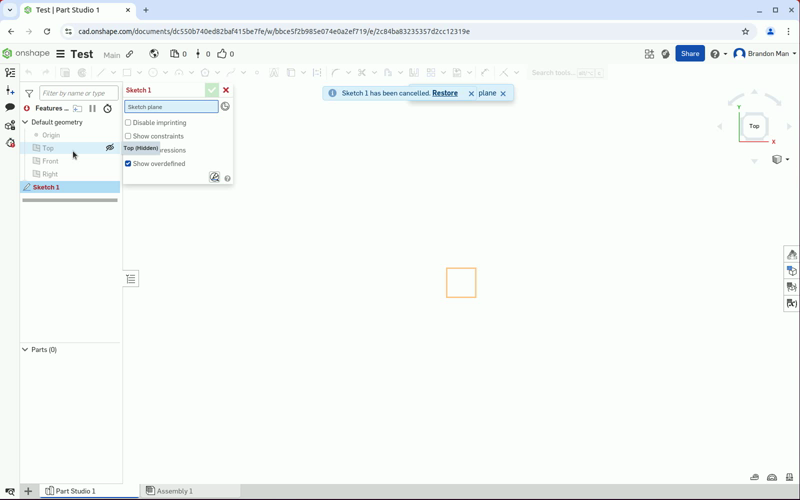
click(73, 150)
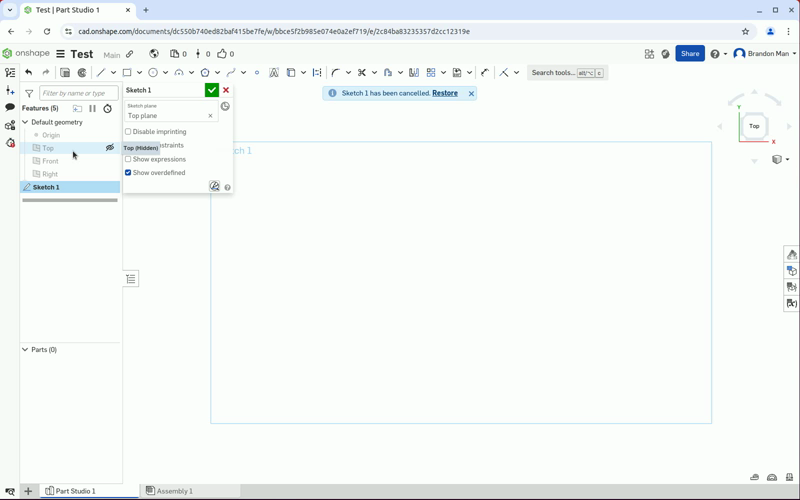
mouse_move(73, 352)
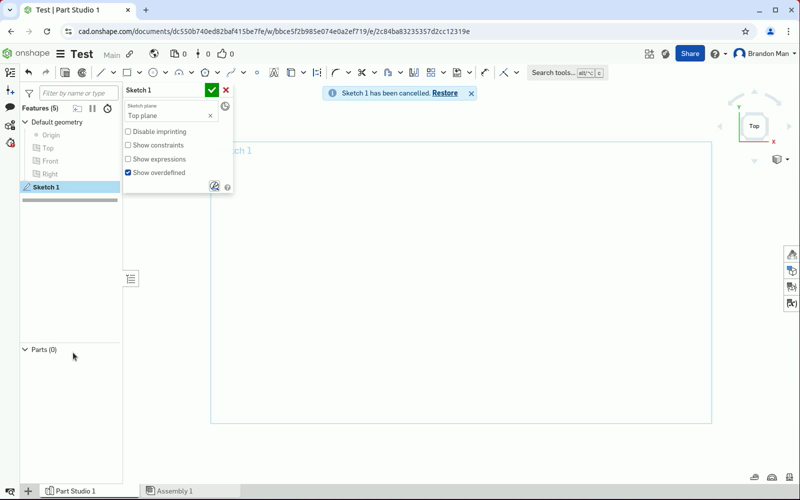
key(y)
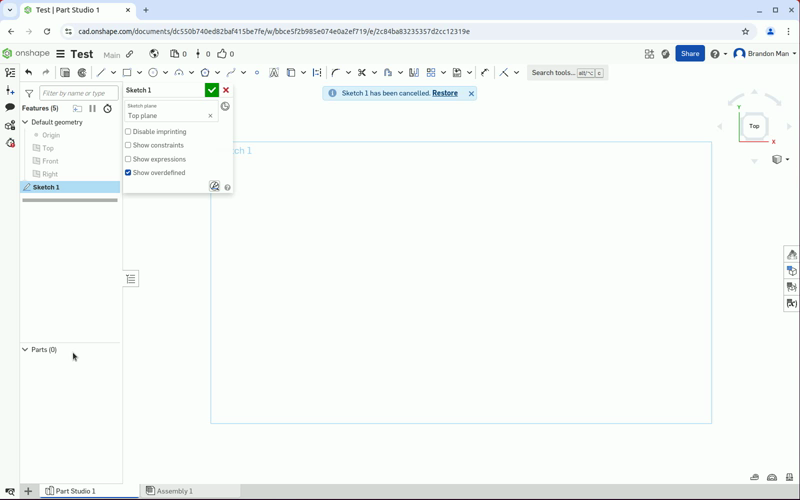
key(c)
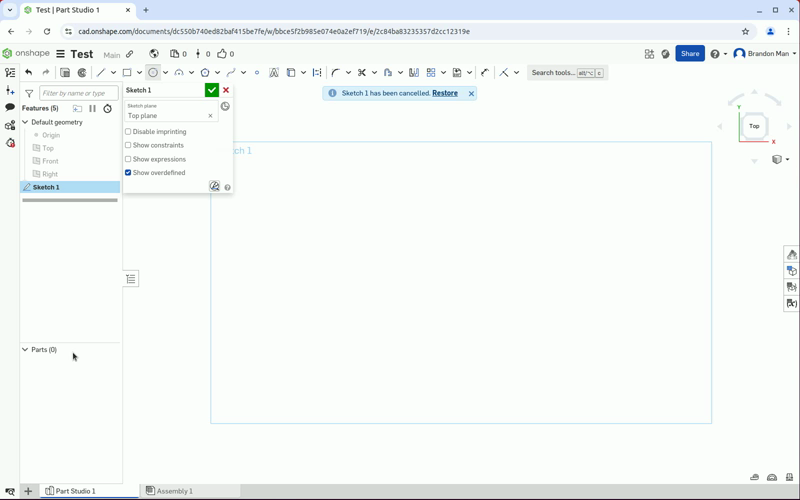
key_down(shift)
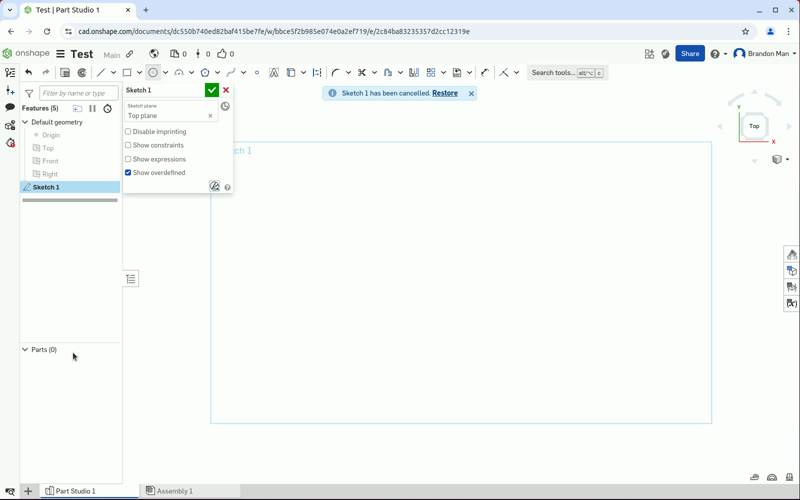
mouse_move(429, 282)
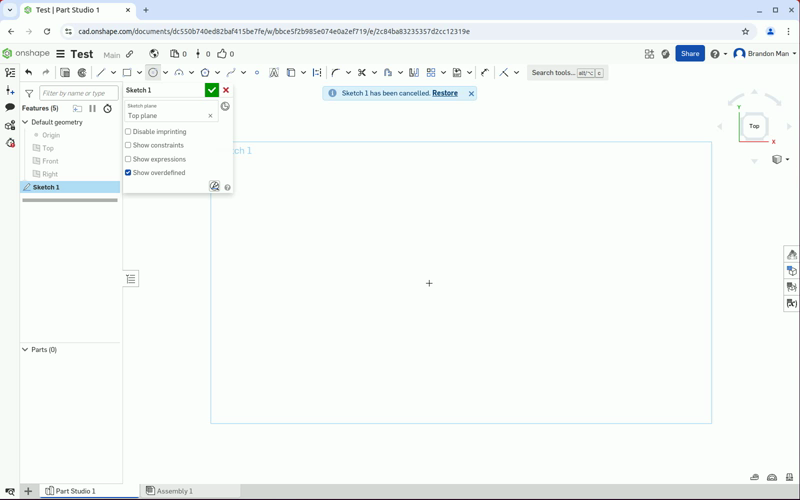
click(429, 282)
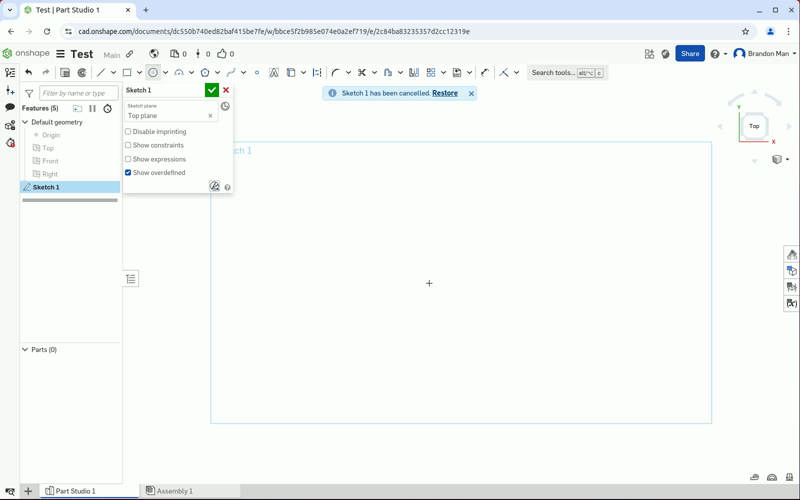
key_up(shift)
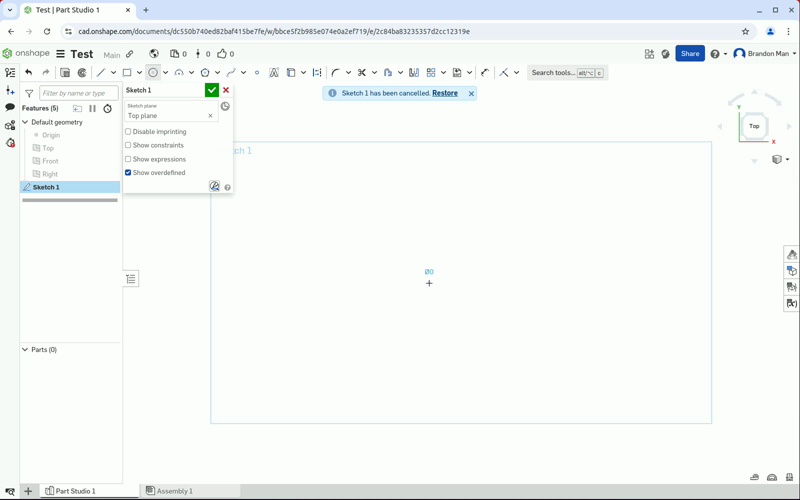
mouse_move(461, 282)
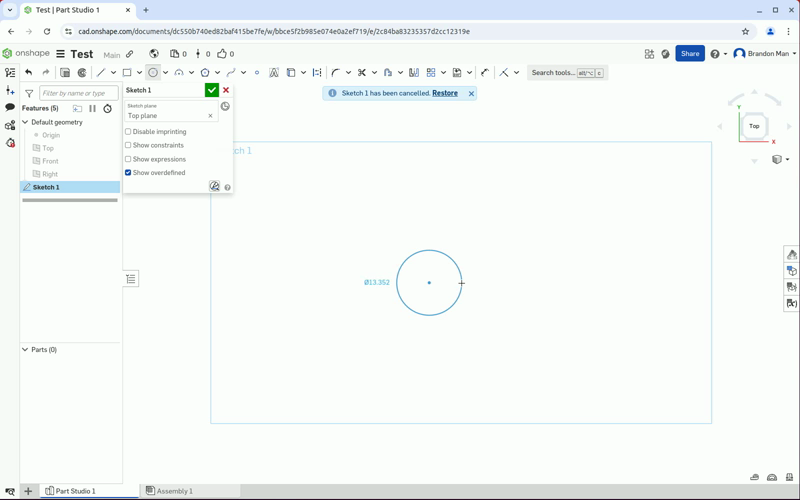
click(461, 282)
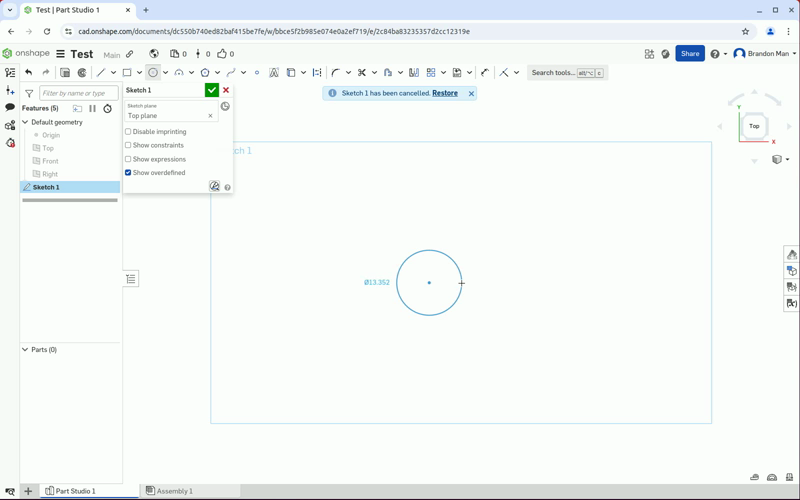
key(esc)
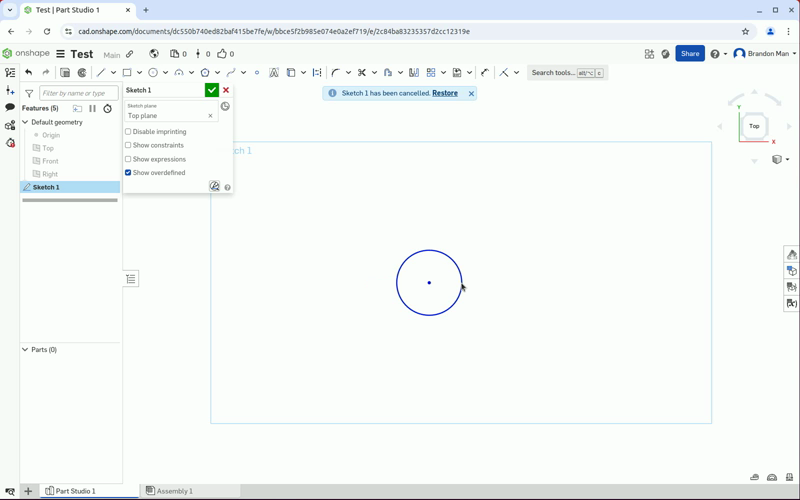
mouse_move(440, 258)
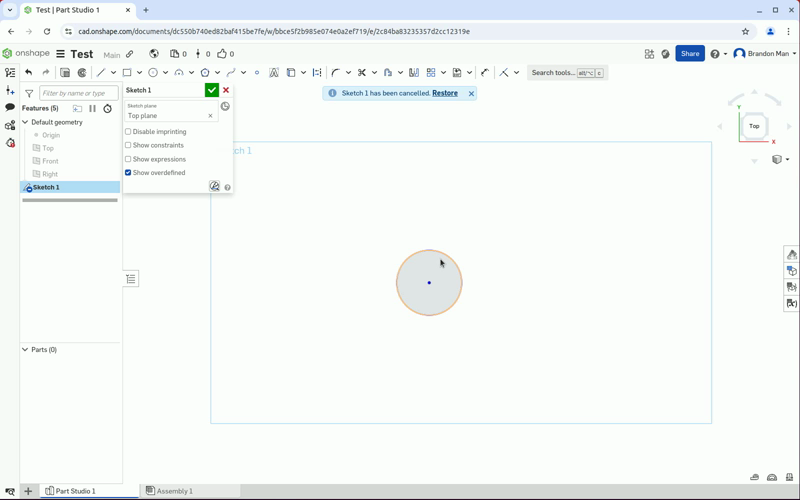
click(440, 258)
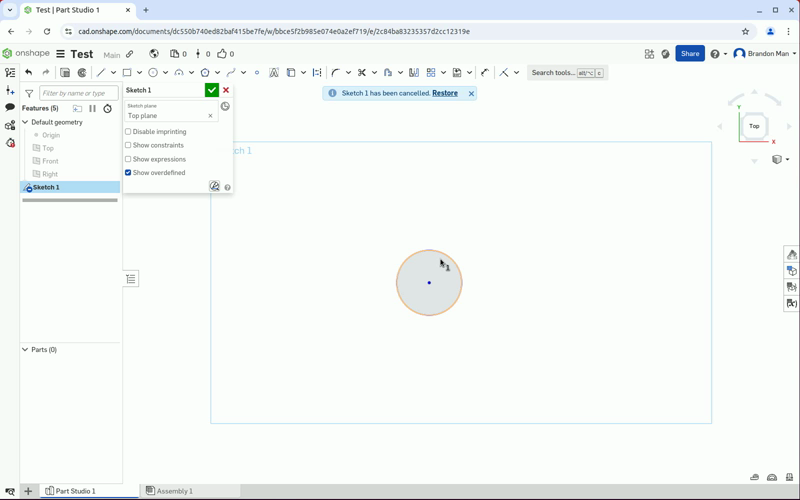
mouse_move(73, 352)
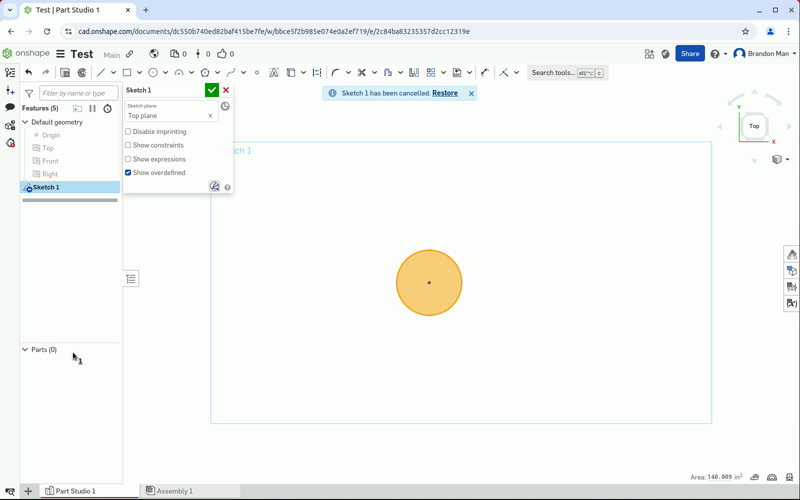
key(shift+y)
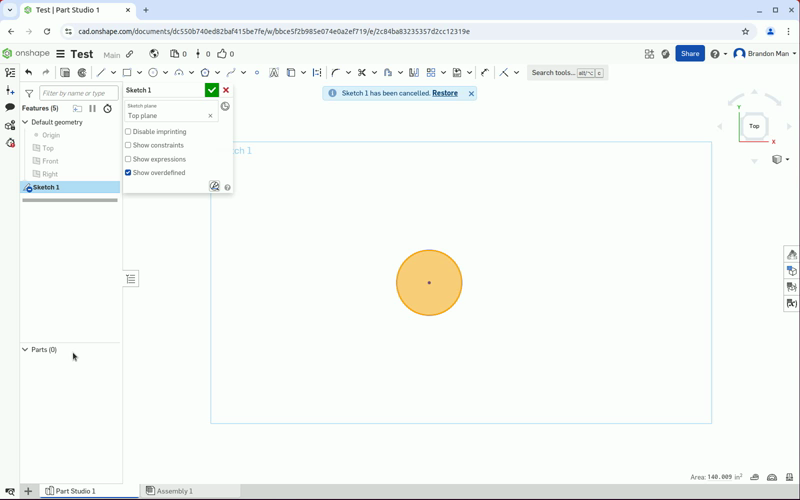
key(shift+e)
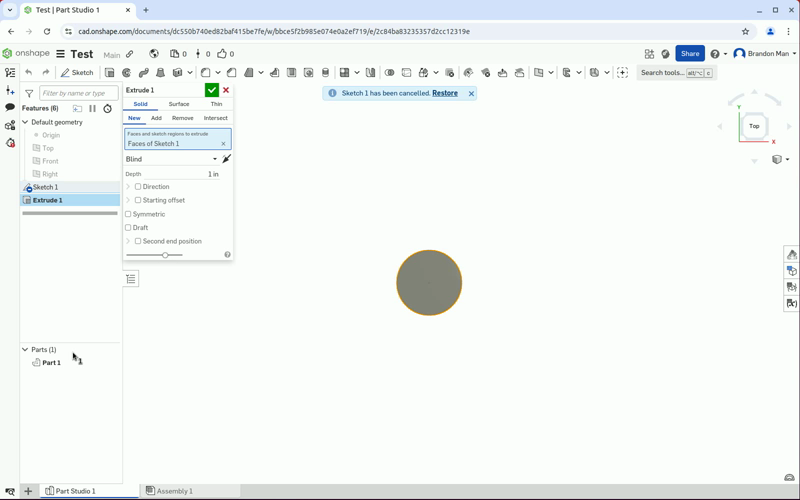
mouse_move(143, 106)
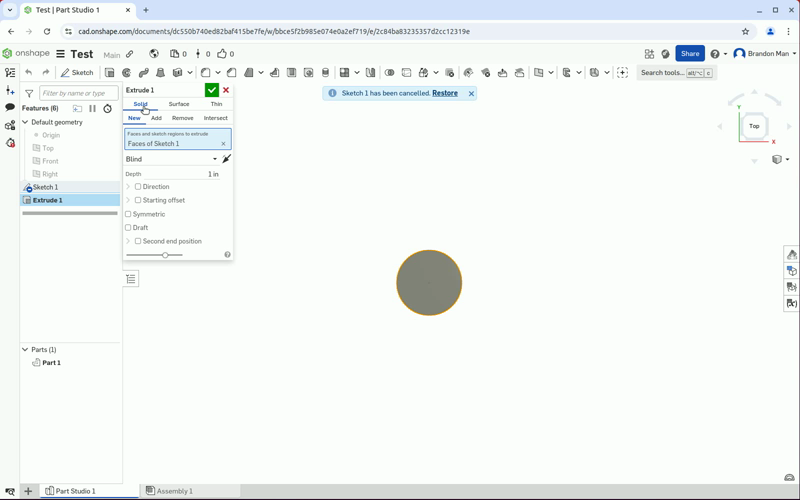
click(143, 106)
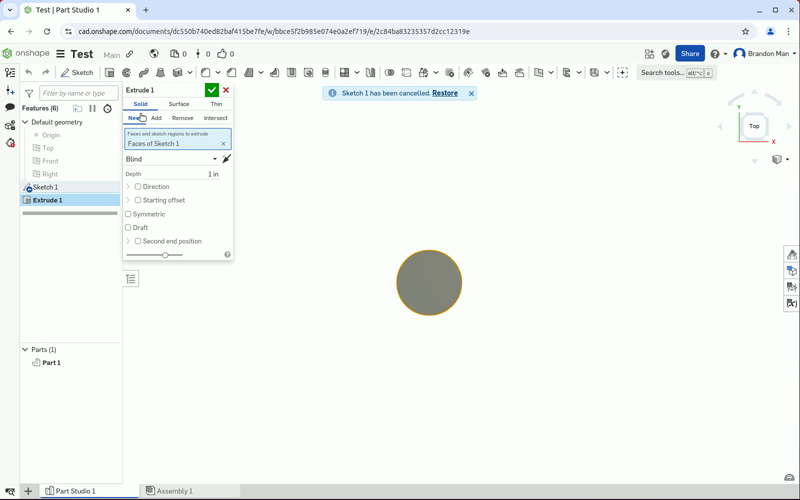
mouse_move(137, 120)
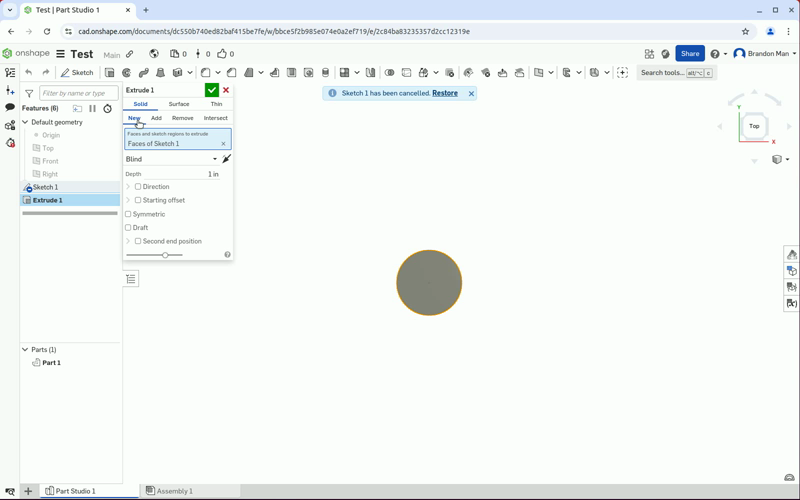
click(137, 120)
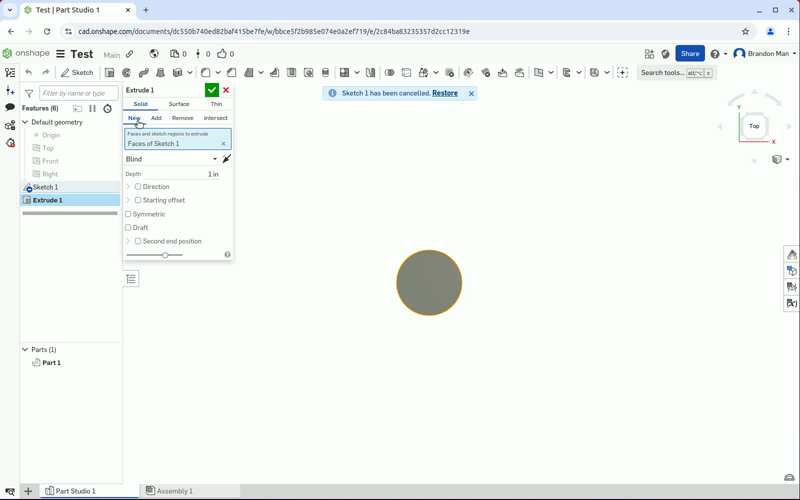
key(tab, 4)
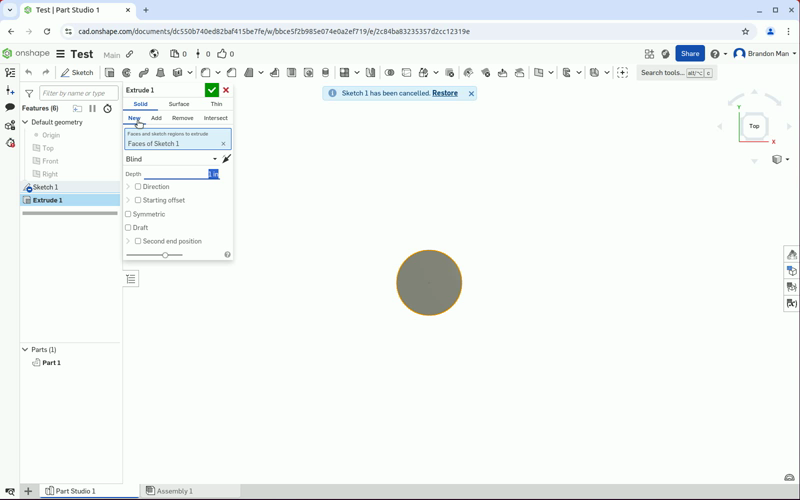
text(16.85)
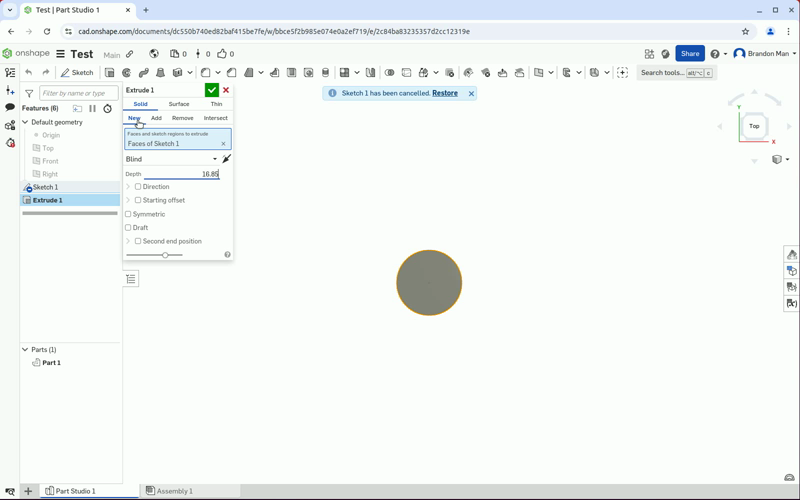
key(enter)
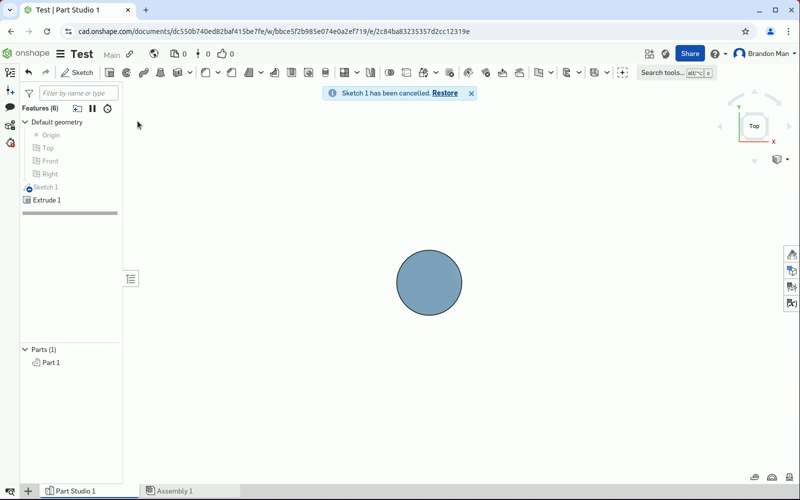
key(shift+h)
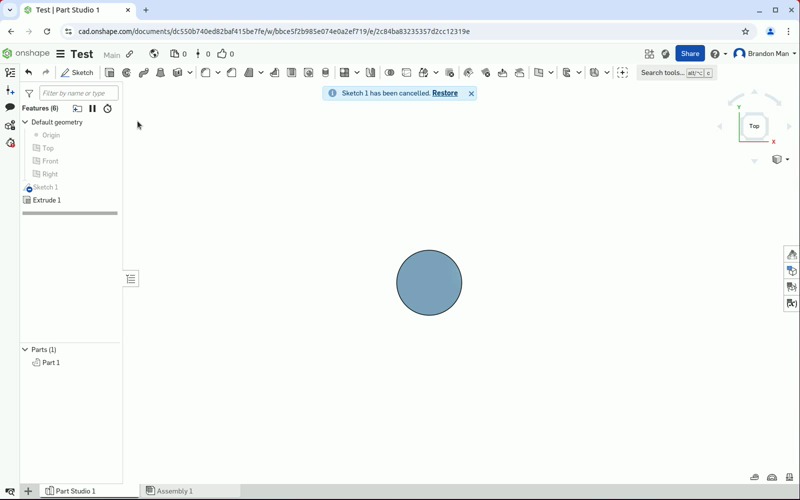
key(shift+h)
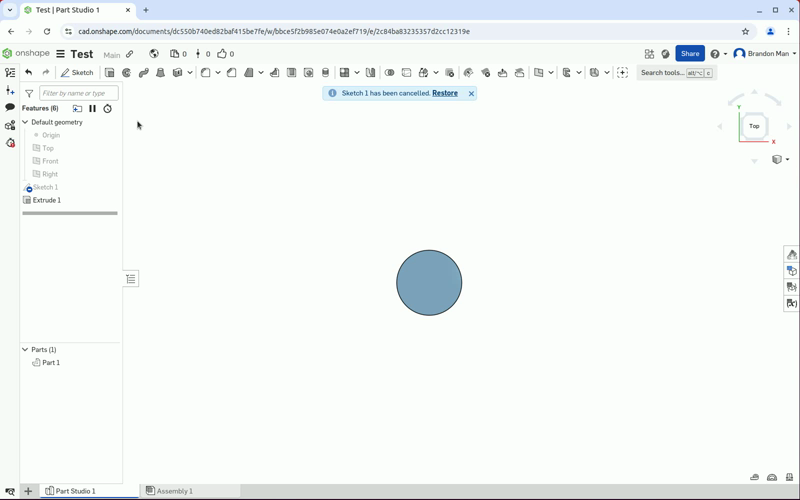
mouse_move(73, 189)
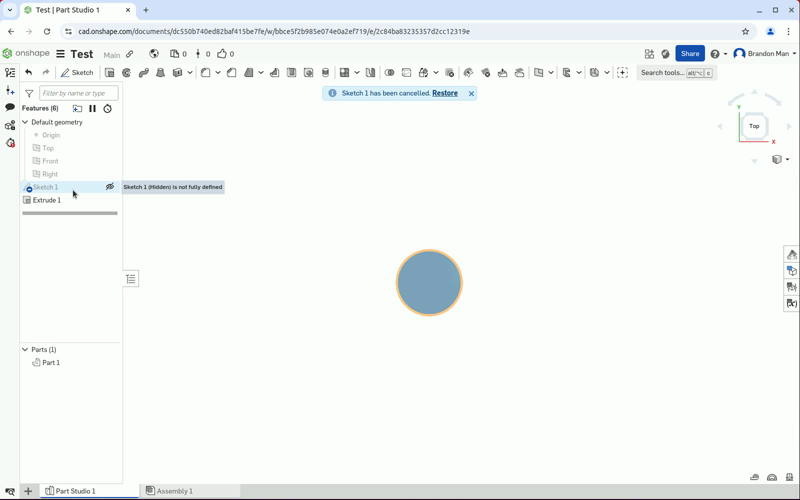
click(73, 189)
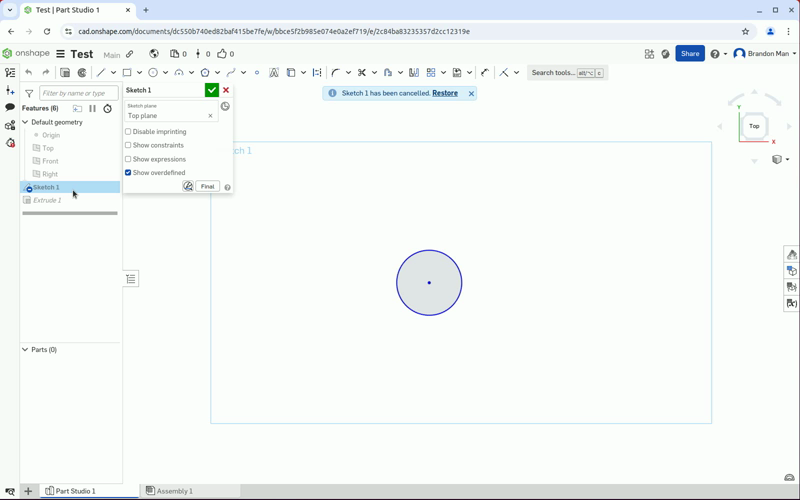
mouse_move(229, 92)
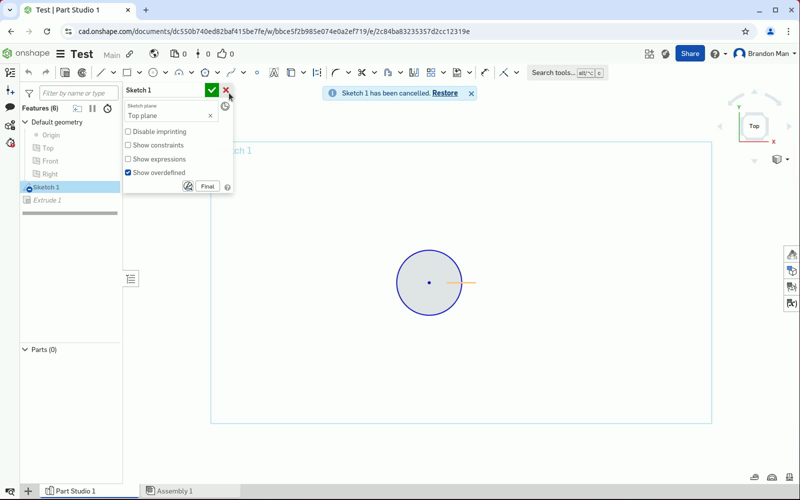
click(229, 92)
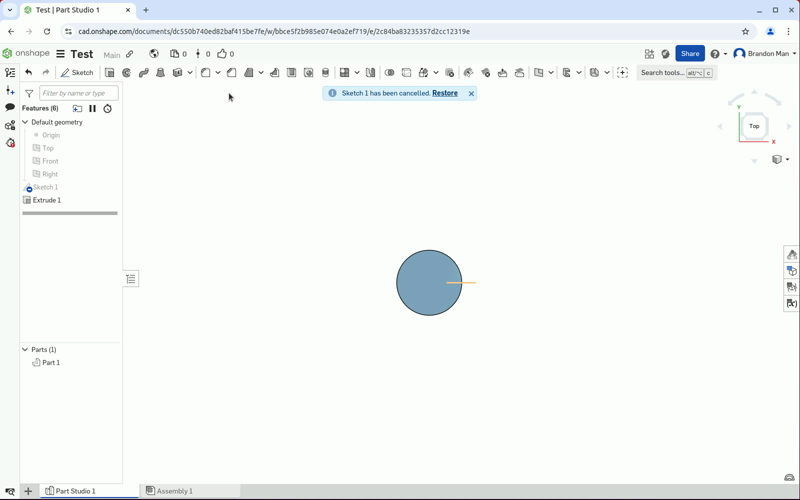
mouse_move(541, 75)
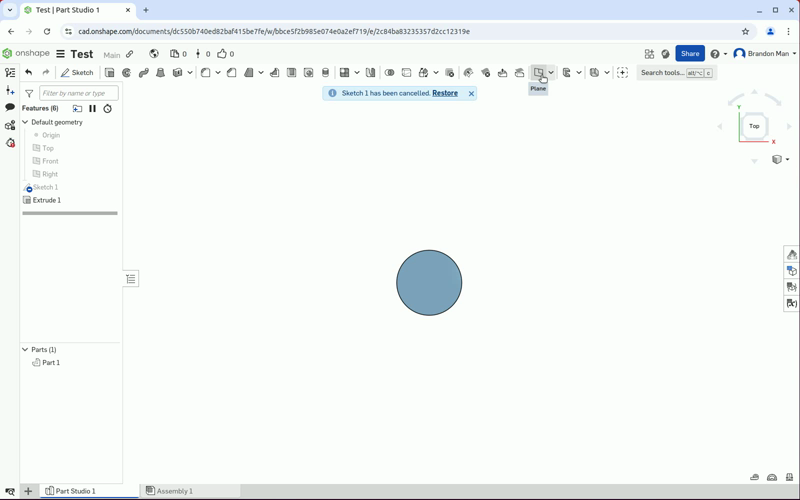
click(541, 75)
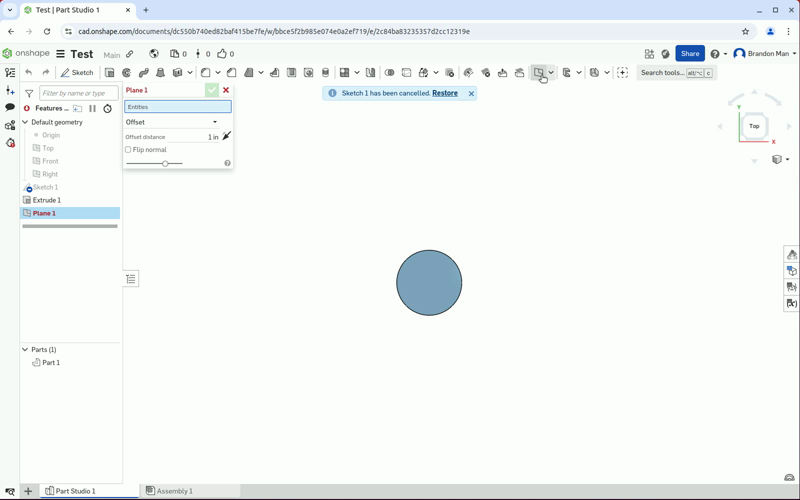
mouse_move(73, 150)
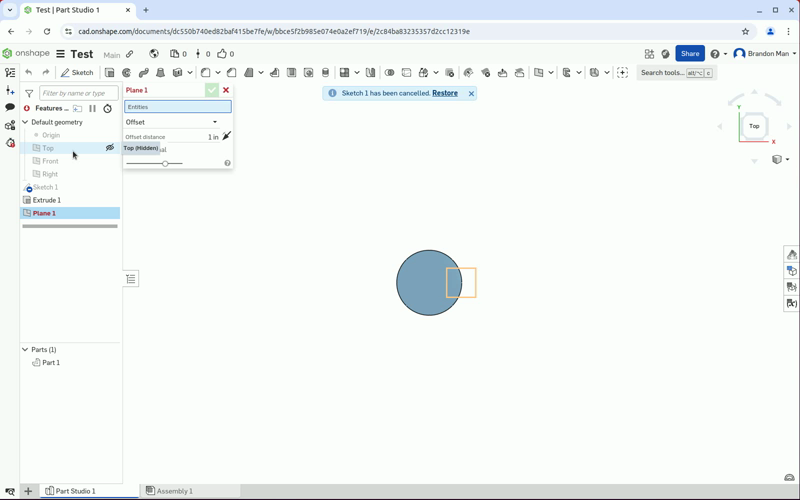
click(73, 150)
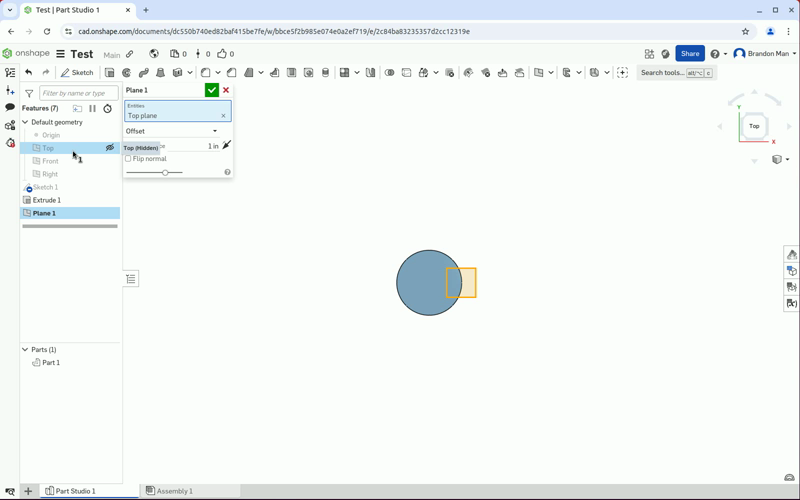
key(tab, 2)
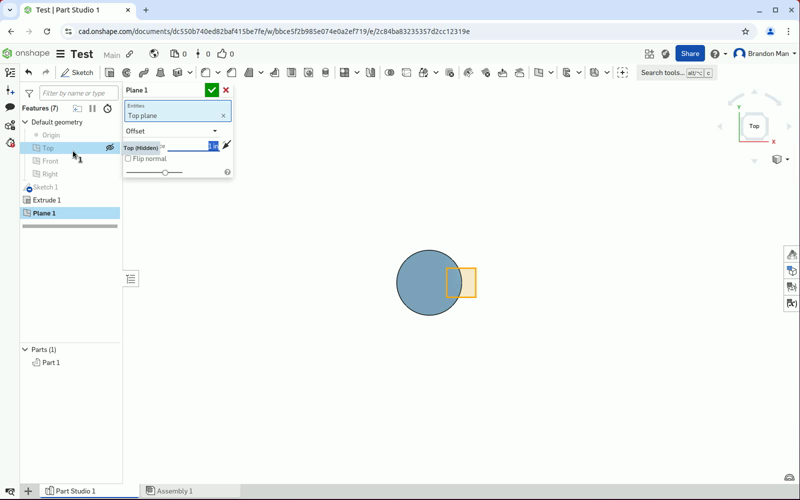
text(16.854)
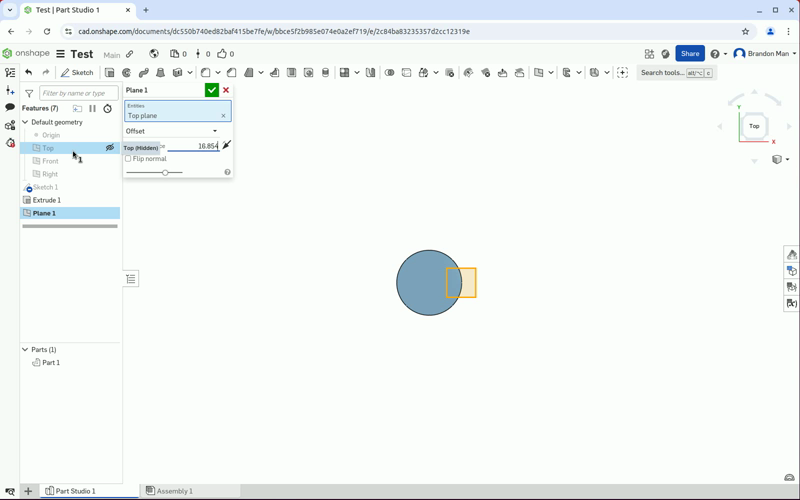
key(enter, 2)
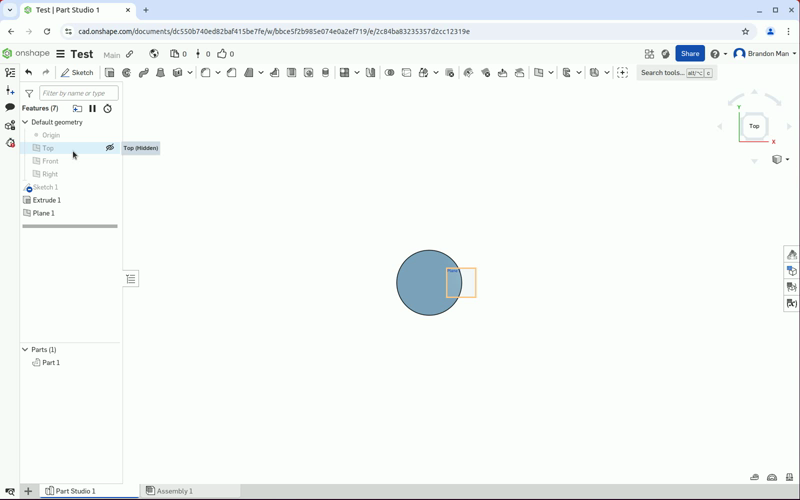
key(shift+s)
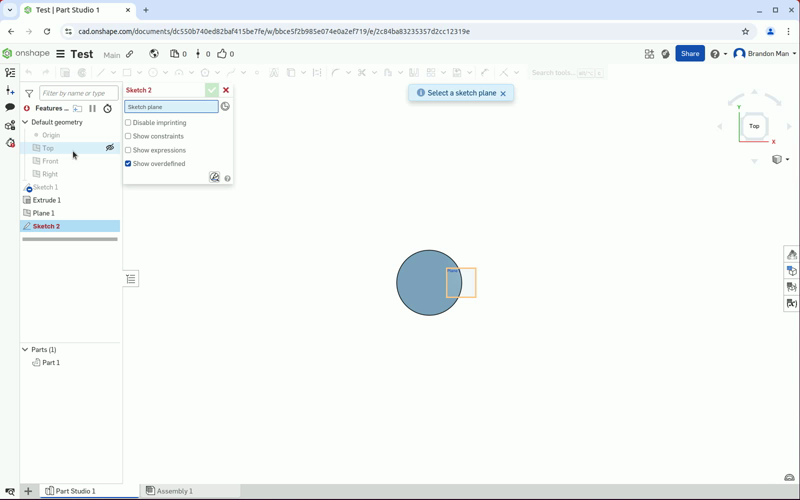
mouse_move(73, 215)
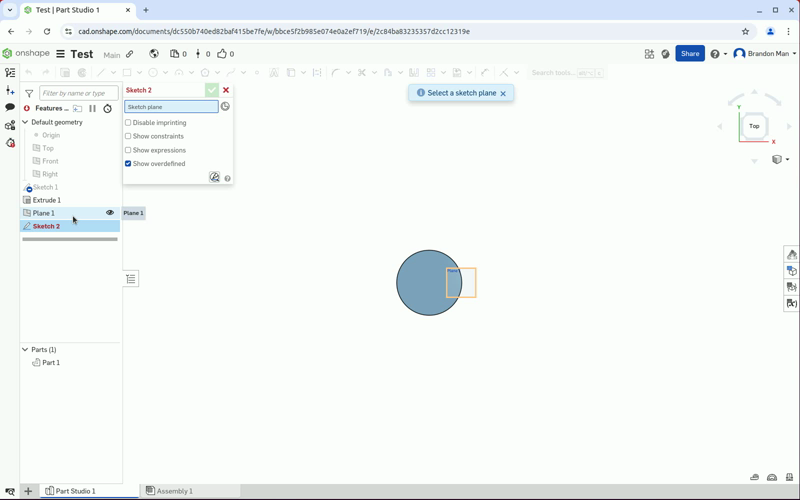
click(73, 215)
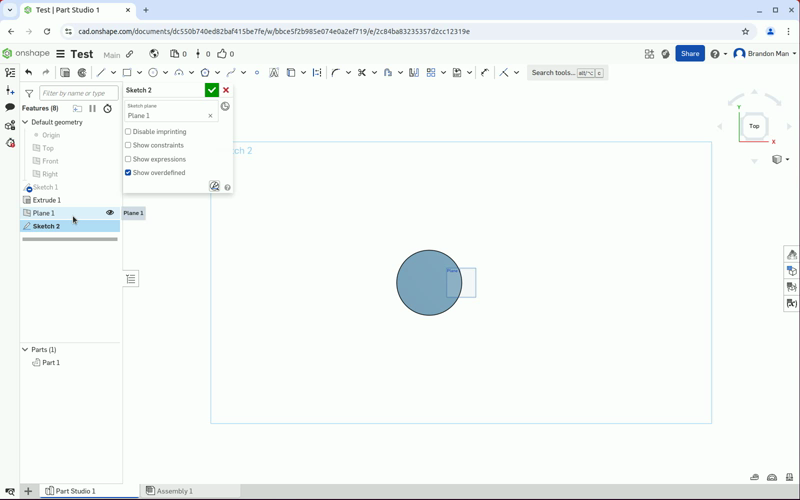
mouse_move(73, 352)
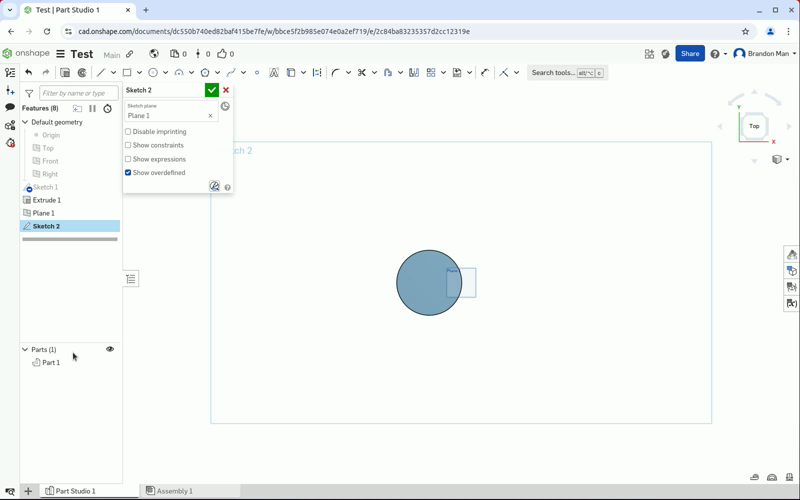
key(y)
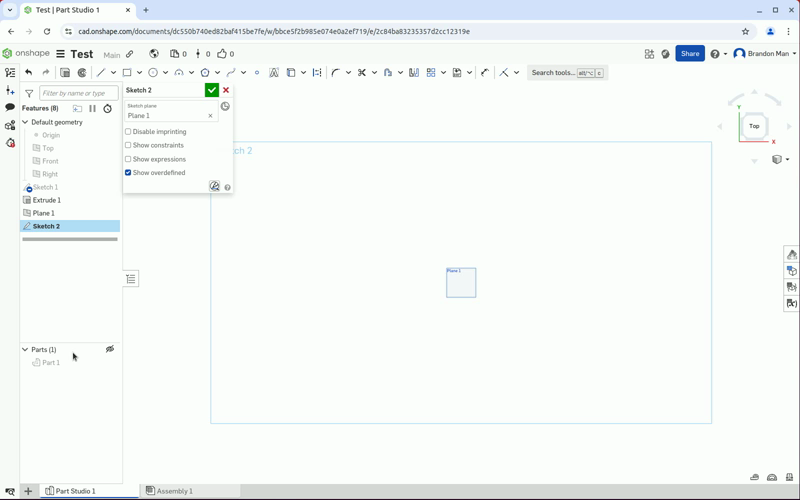
key(c)
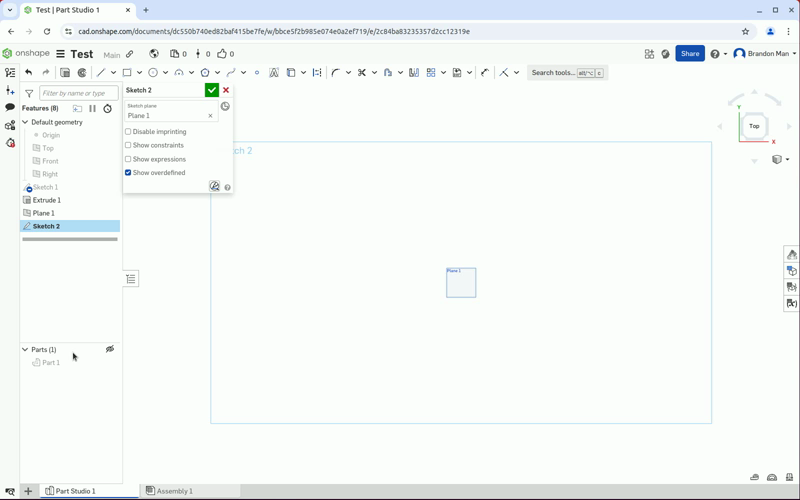
key_down(shift)
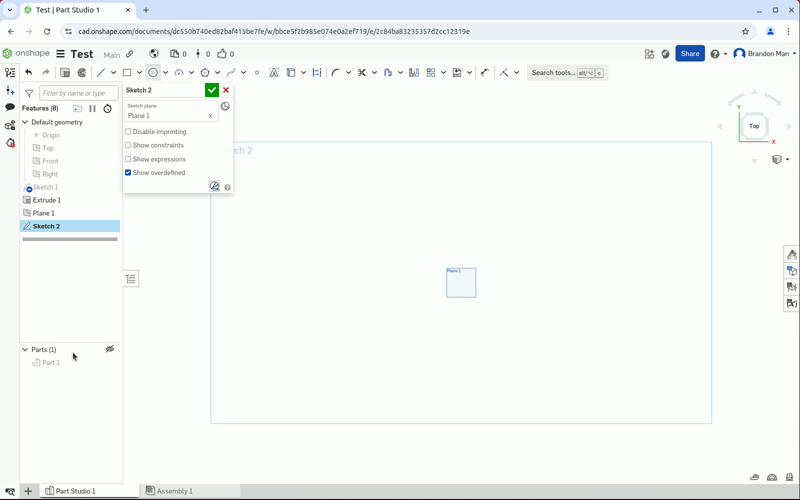
mouse_move(428, 282)
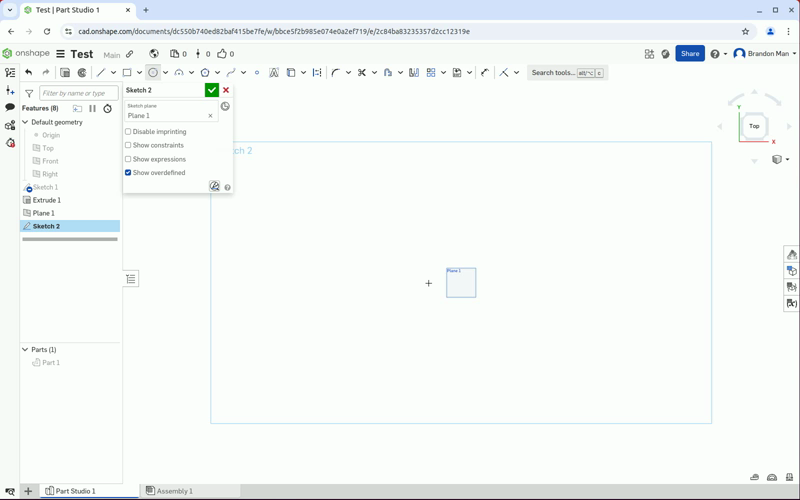
click(428, 282)
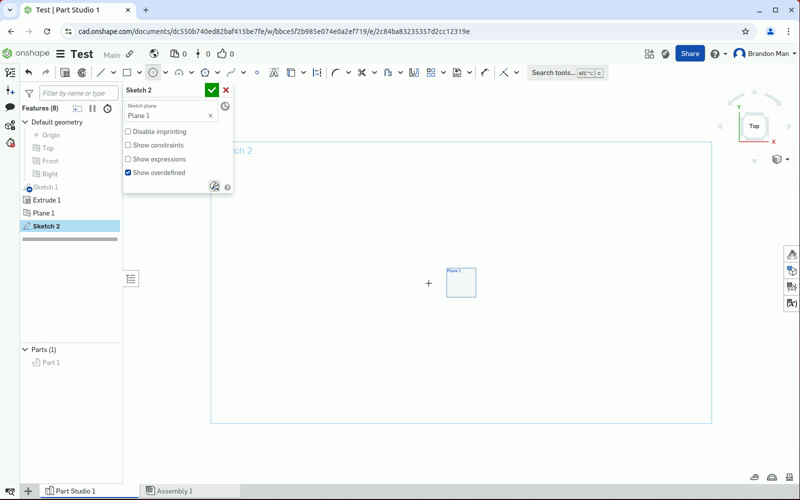
key_up(shift)
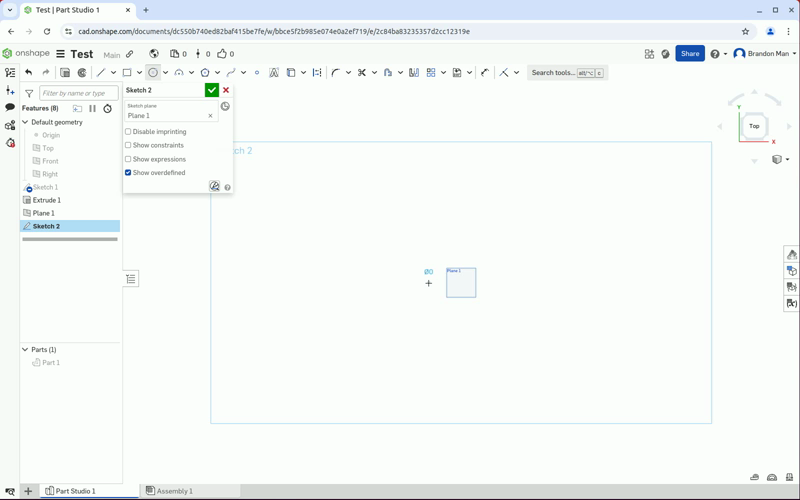
mouse_move(440, 282)
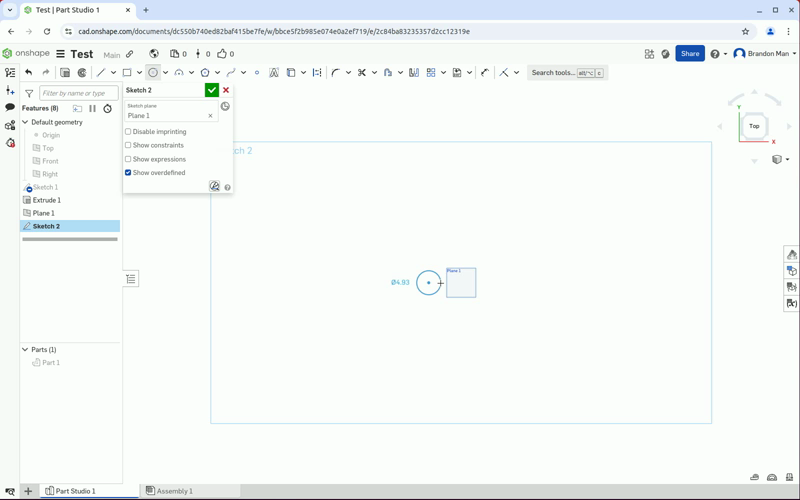
click(440, 282)
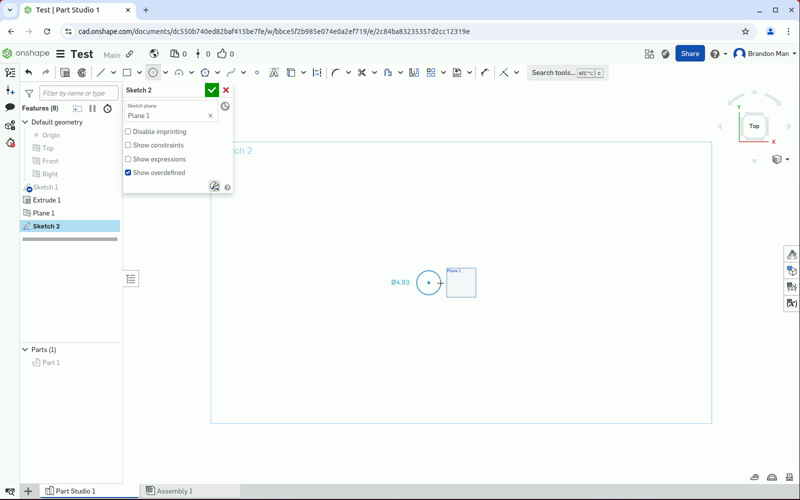
key(esc)
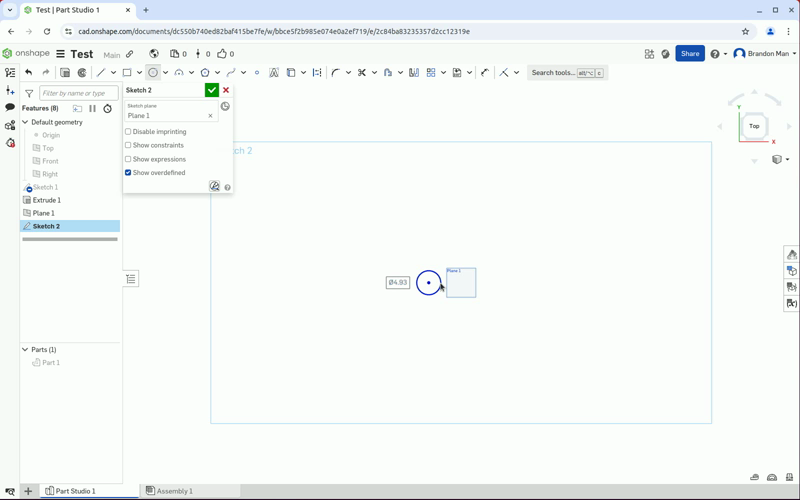
mouse_move(430, 290)
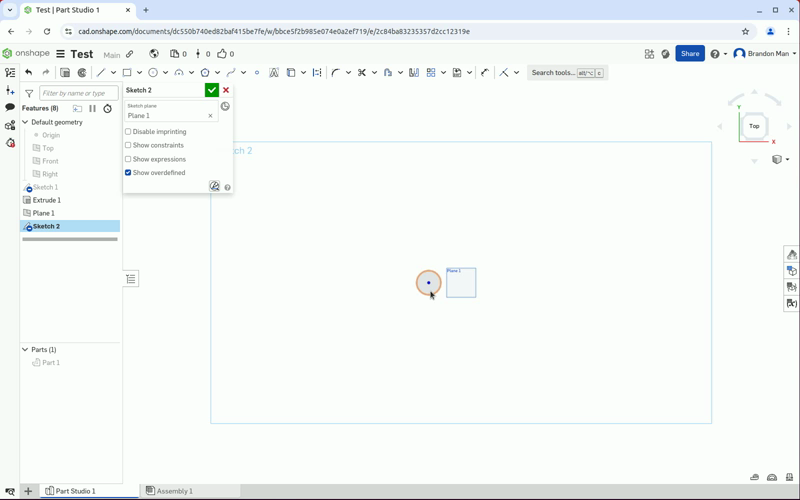
scroll(6)
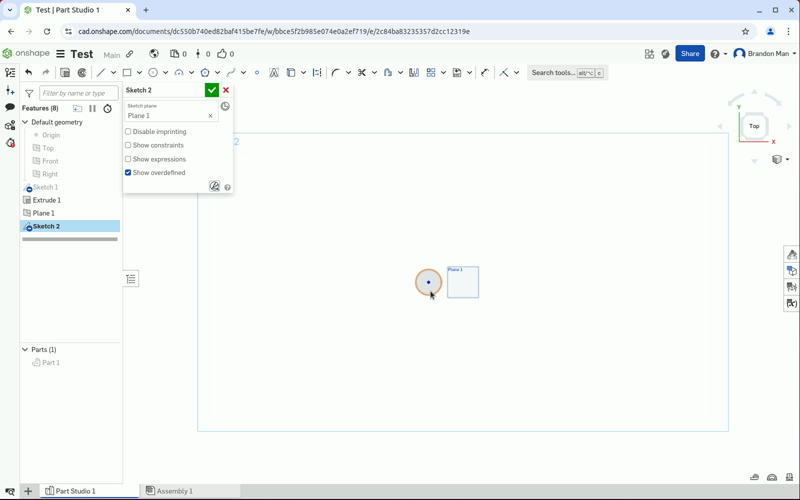
scroll(6)
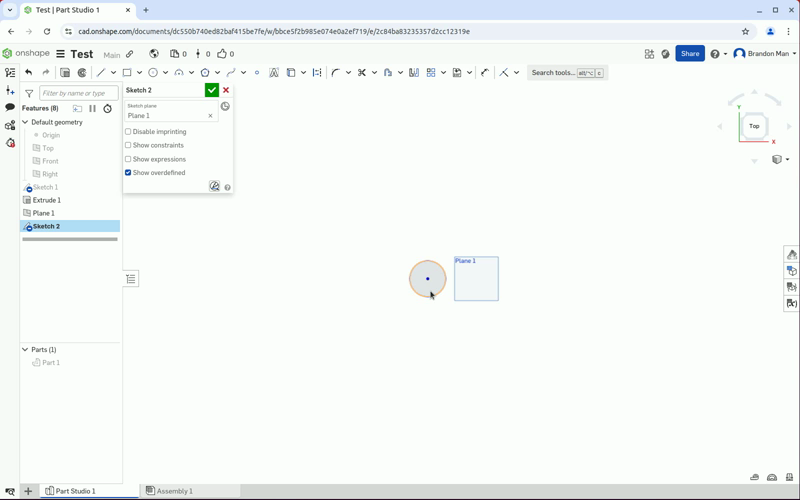
scroll(6)
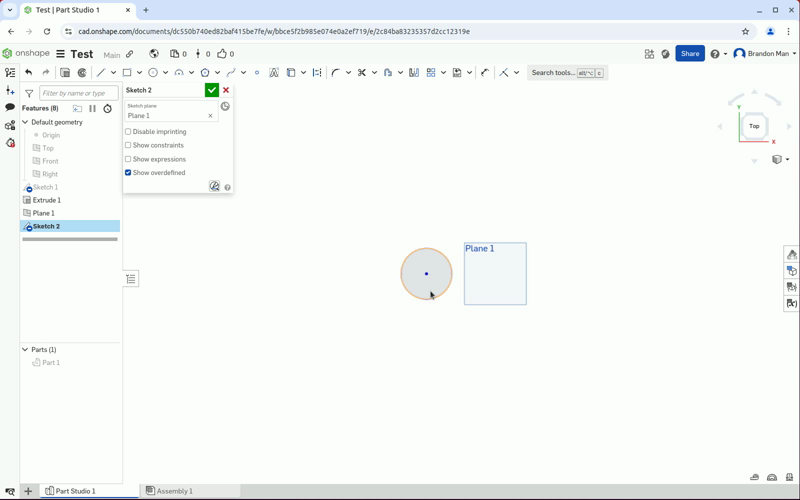
scroll(6)
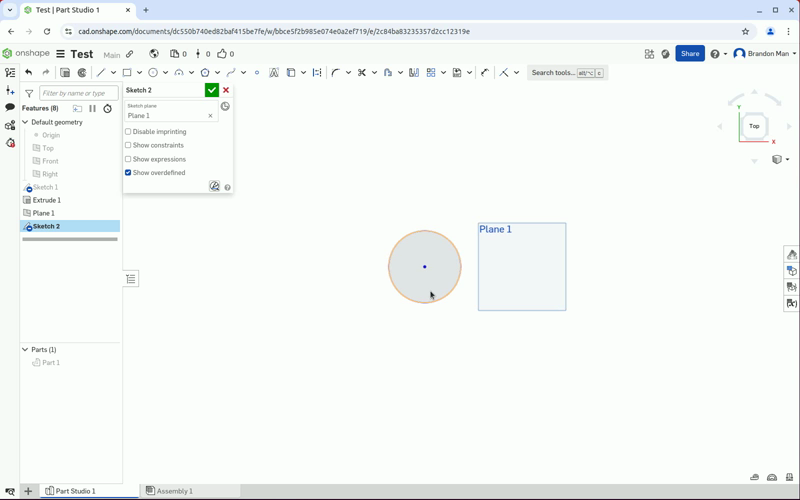
scroll(6)
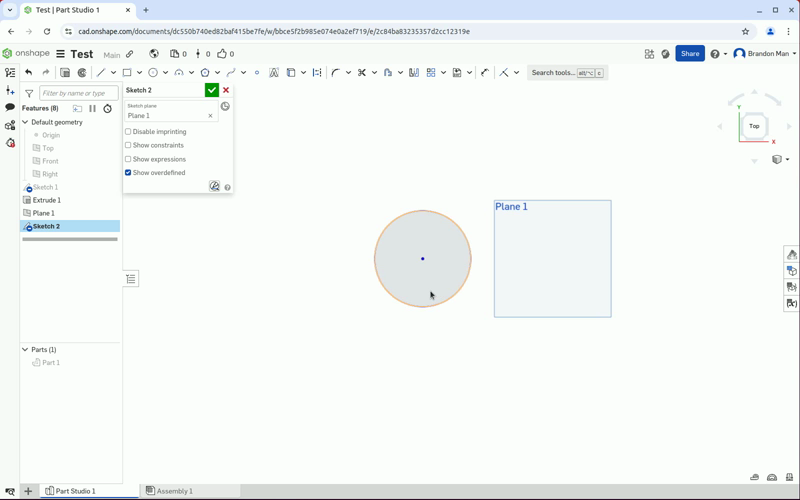
scroll(6)
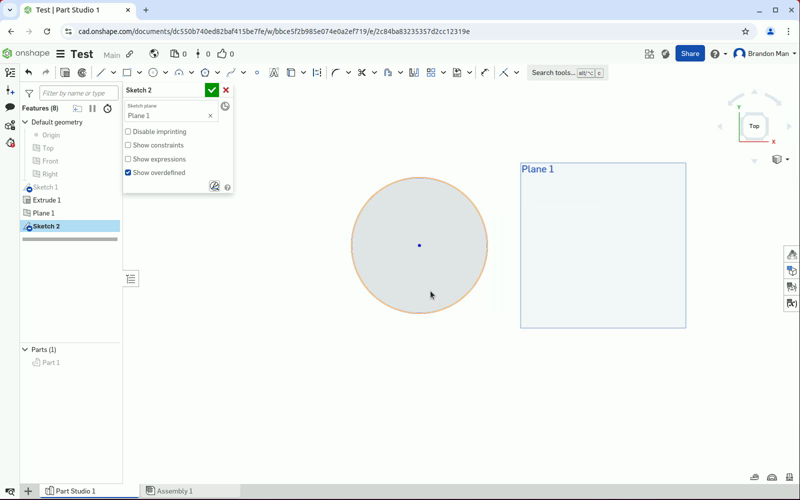
scroll(6)
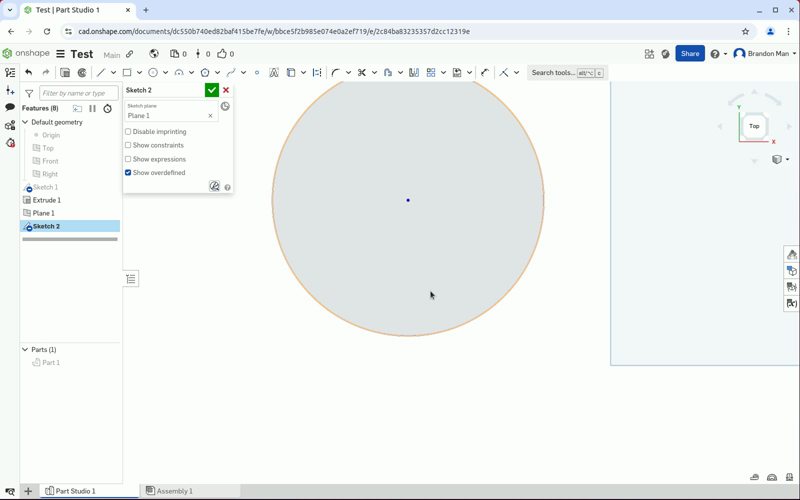
click(430, 290)
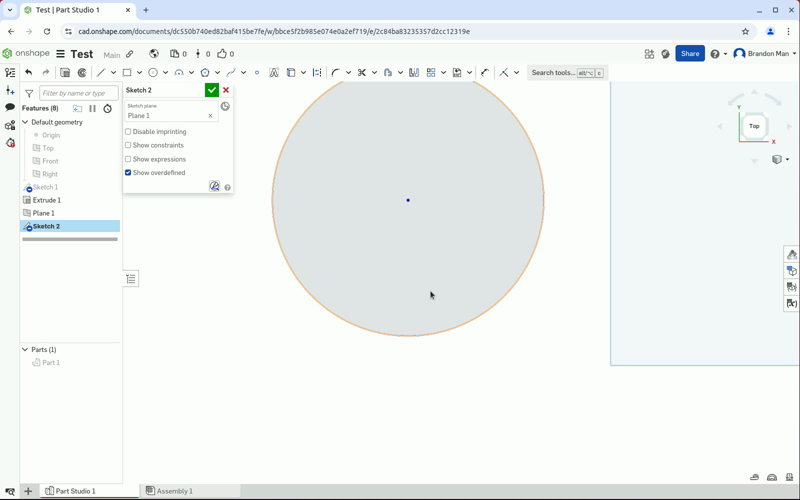
scroll(-6)
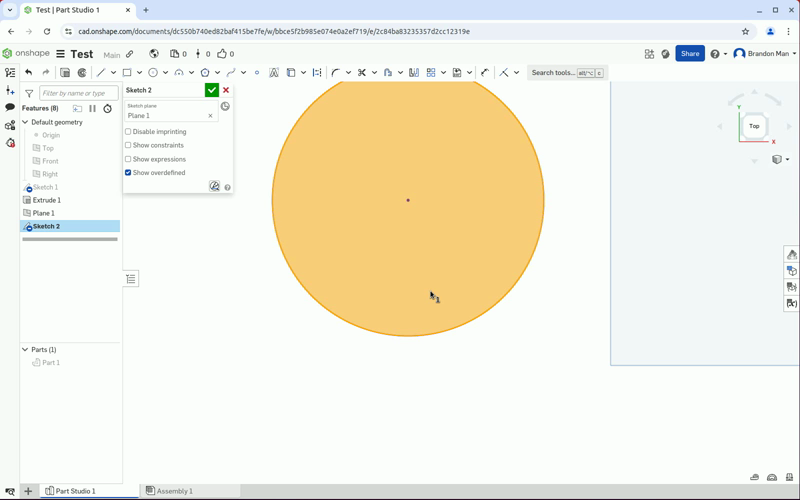
scroll(-6)
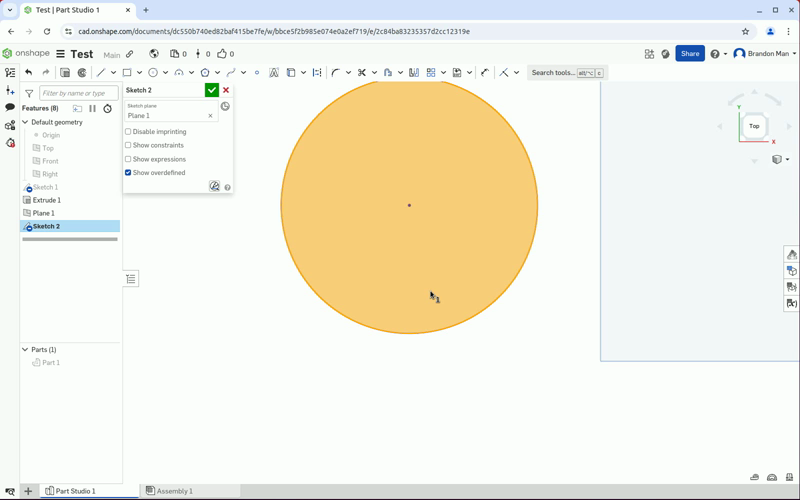
scroll(-6)
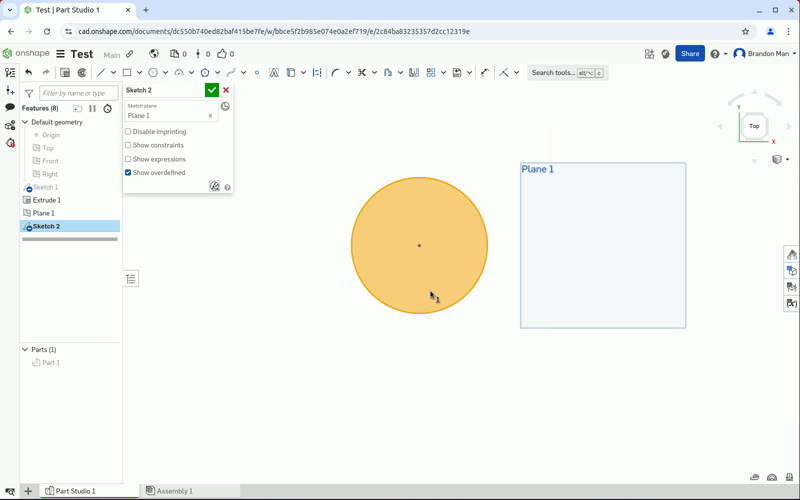
scroll(-6)
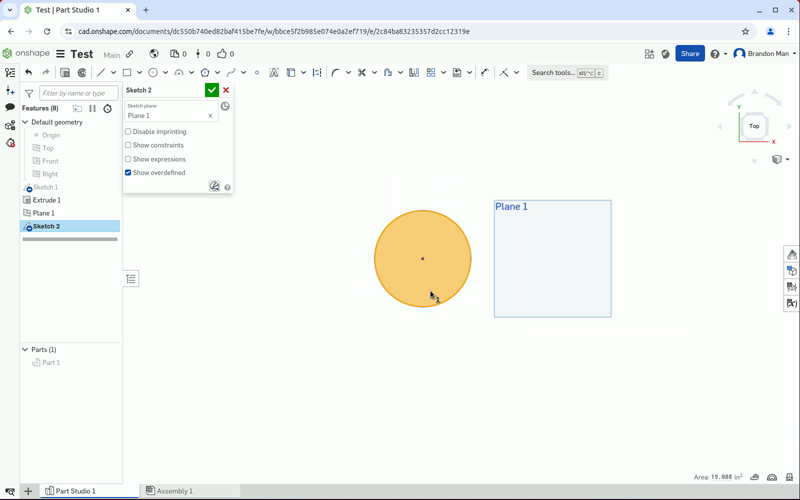
scroll(-6)
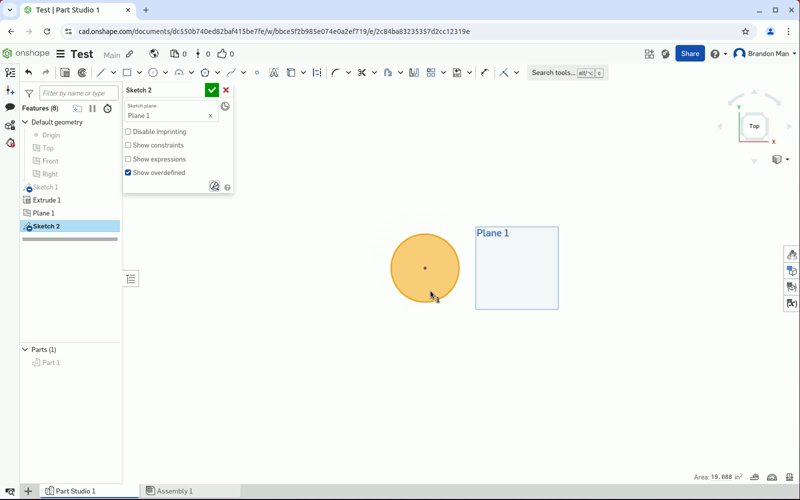
scroll(-6)
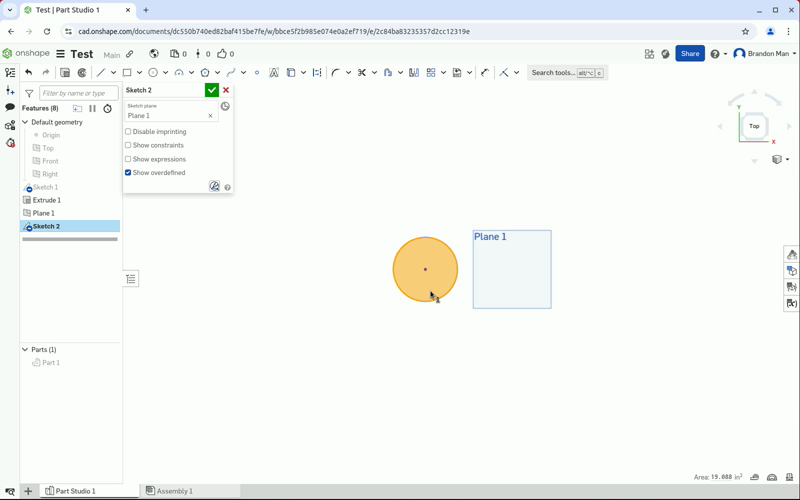
scroll(-6)
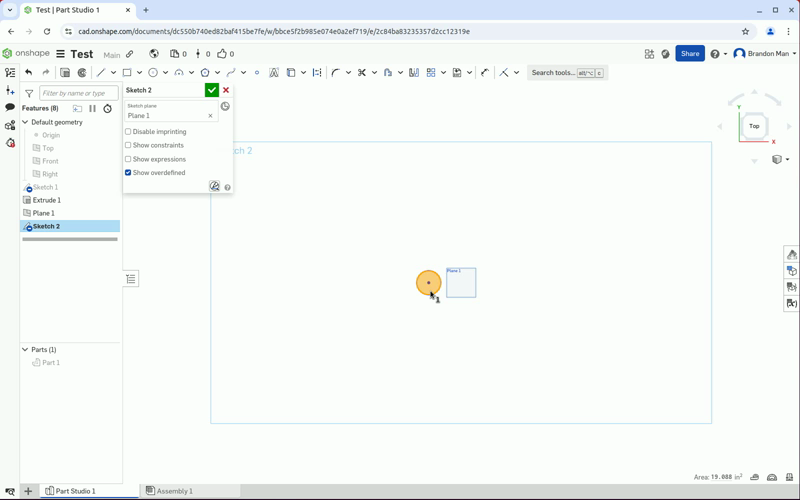
mouse_move(73, 352)
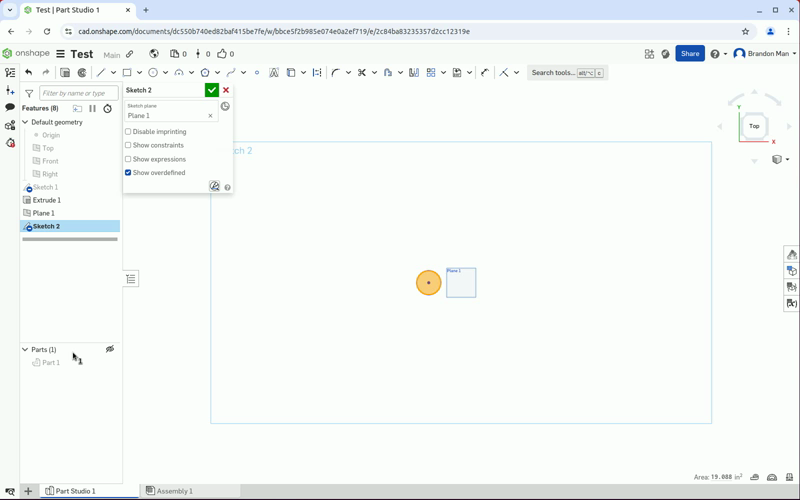
key(shift+y)
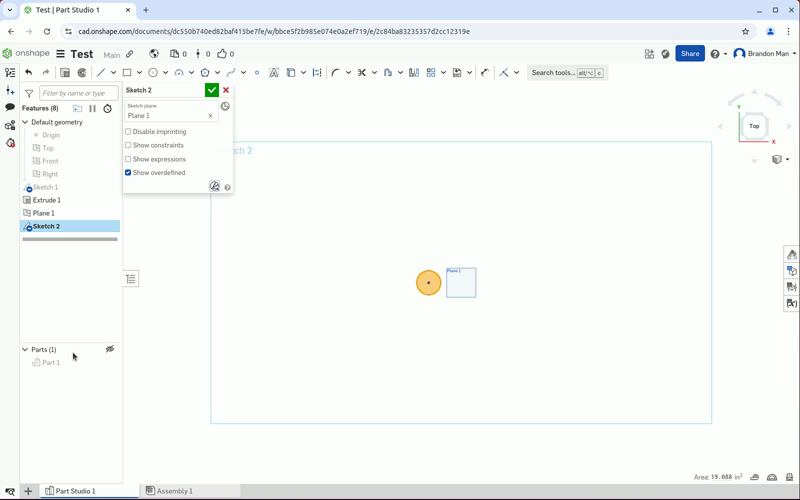
key(shift+e)
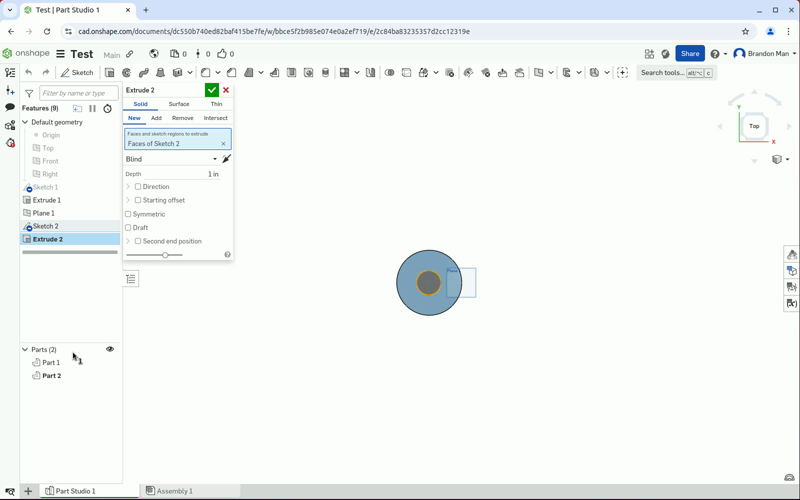
mouse_move(143, 106)
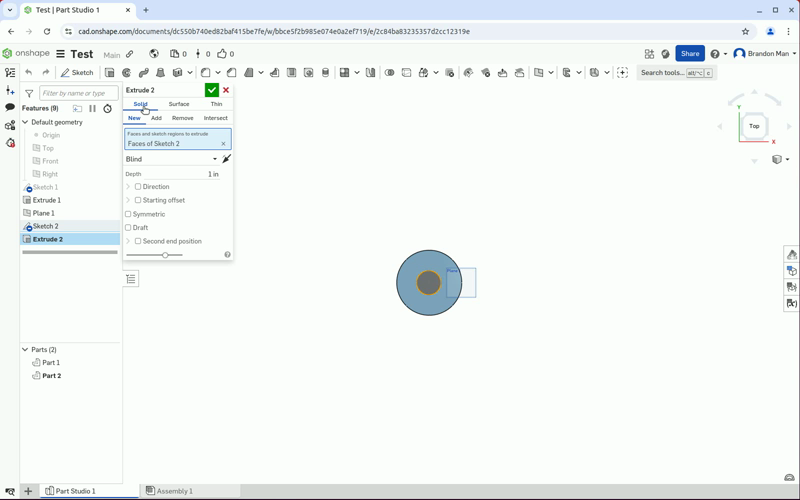
click(143, 106)
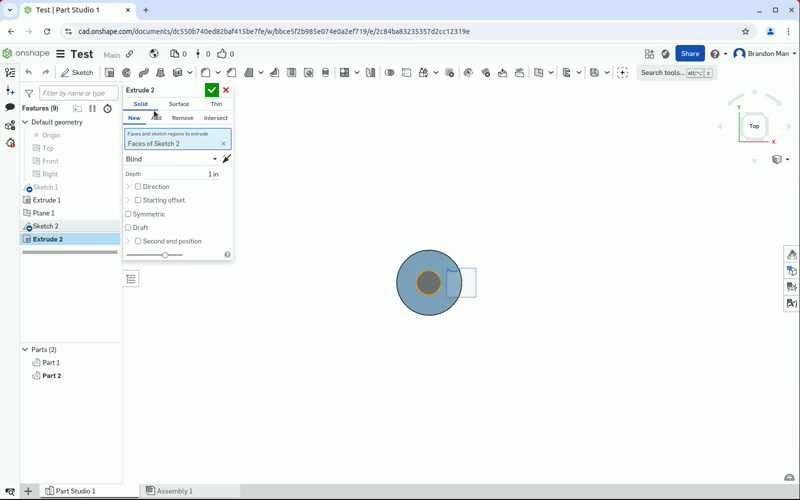
mouse_move(186, 120)
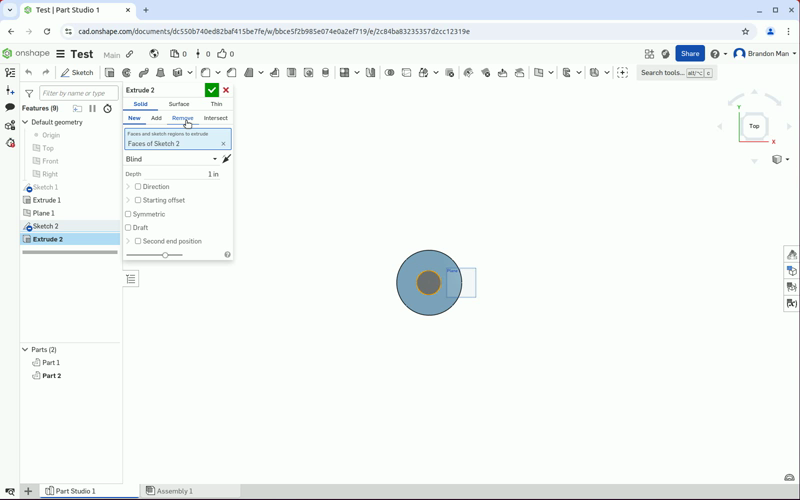
click(186, 120)
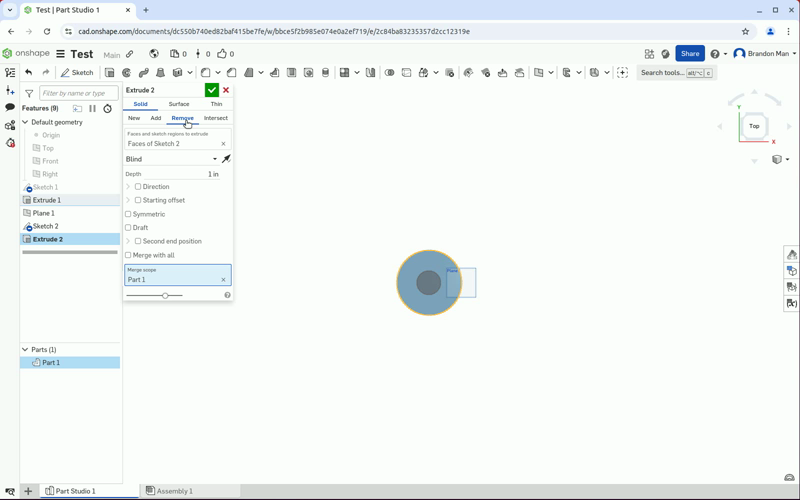
key(tab, 4)
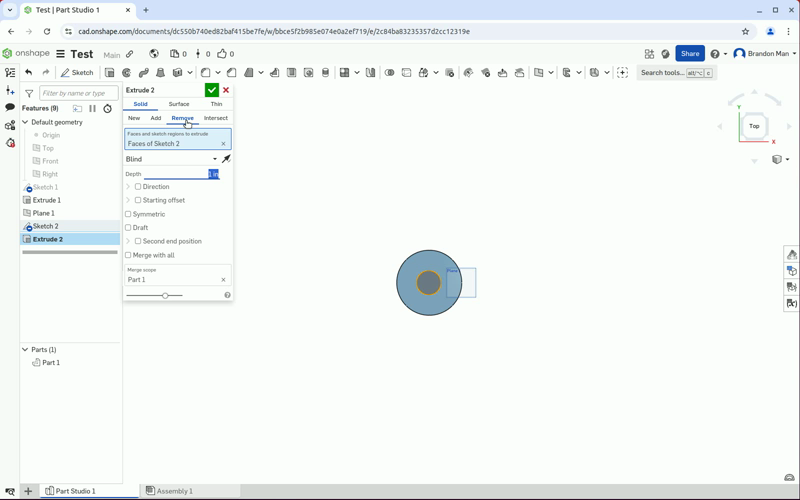
text(26.719)
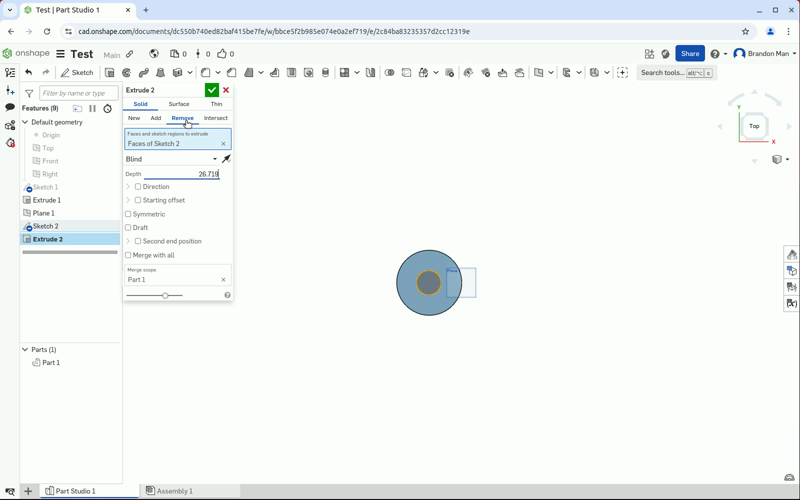
key(tab, 6)
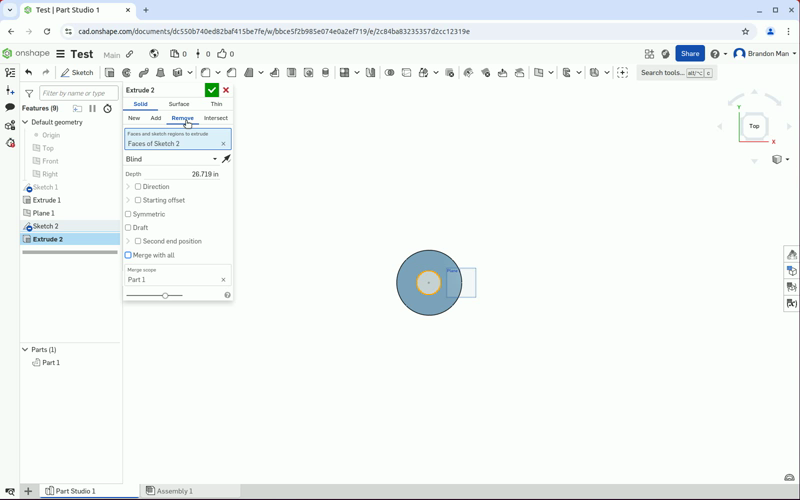
key(space)
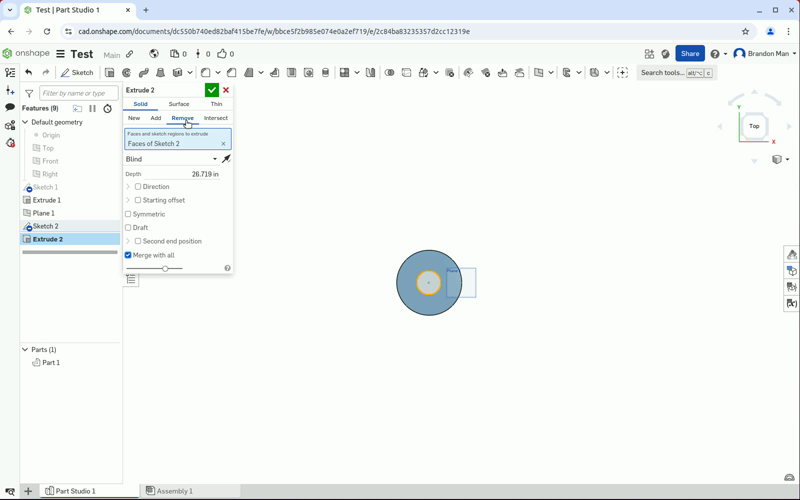
key(enter)
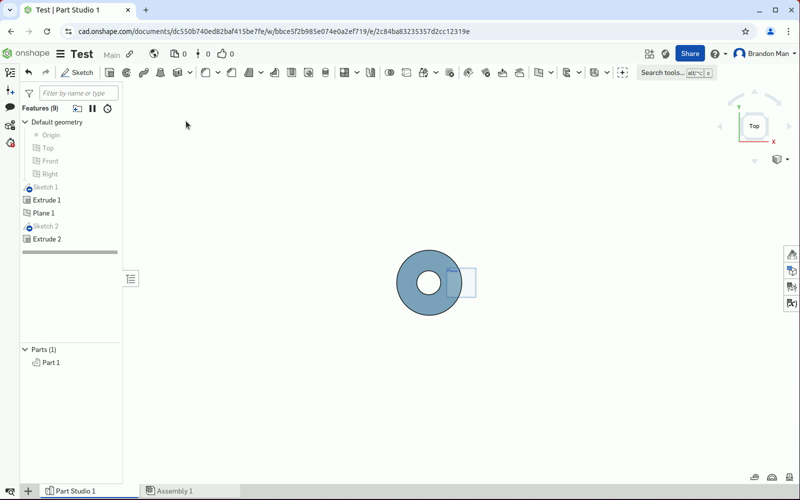
key(shift+h)
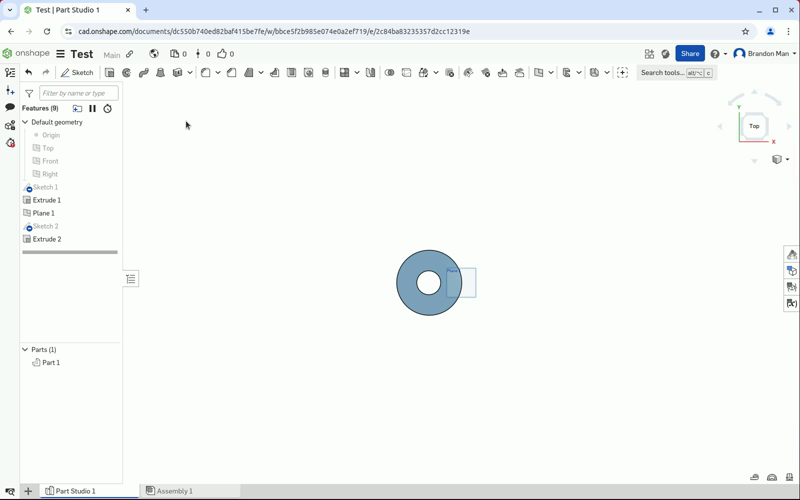
key(shift+h)
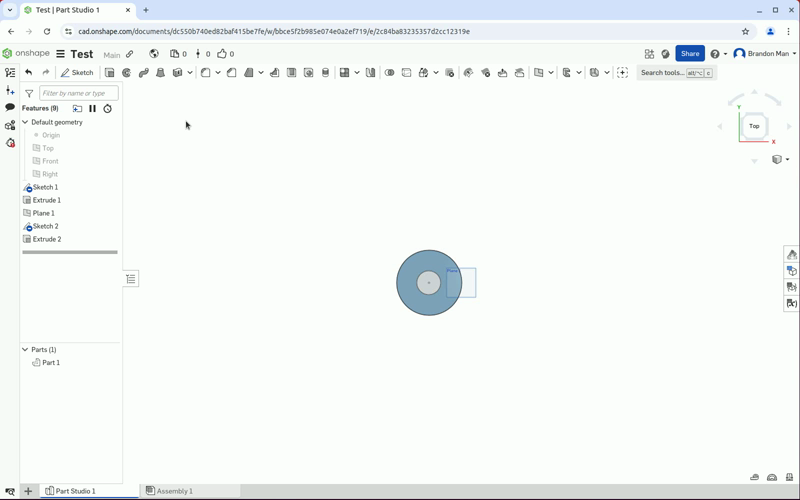
key(shift+7)
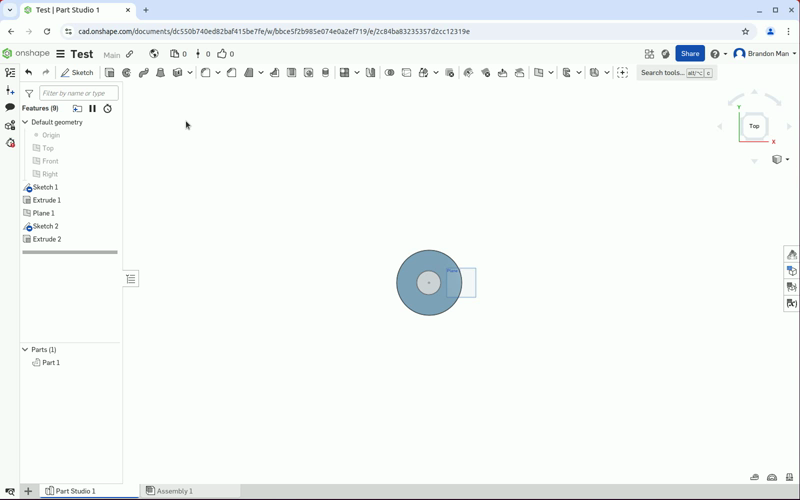
key(up, 3)
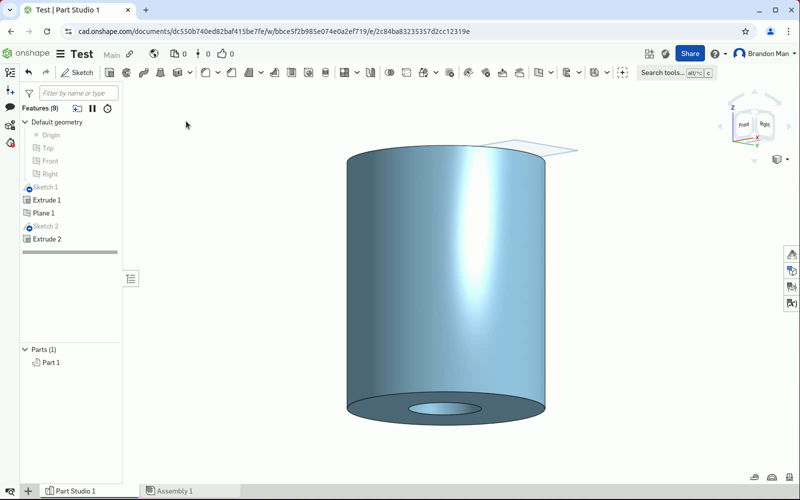
key(left, 3)
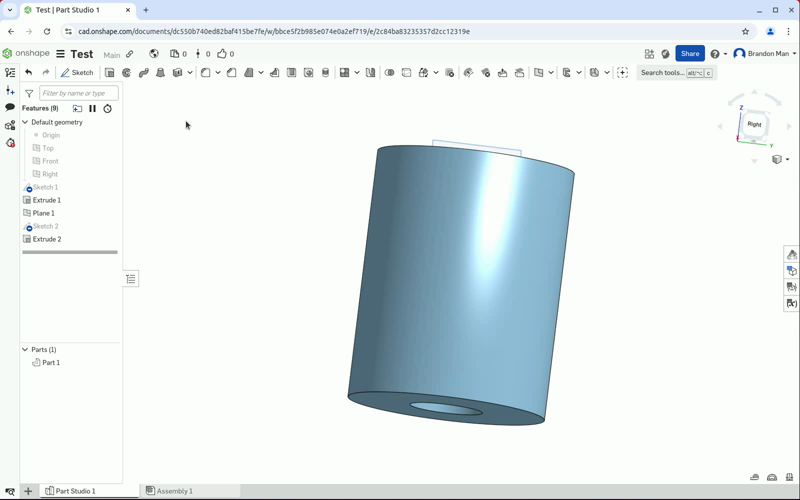
key(right, 3)
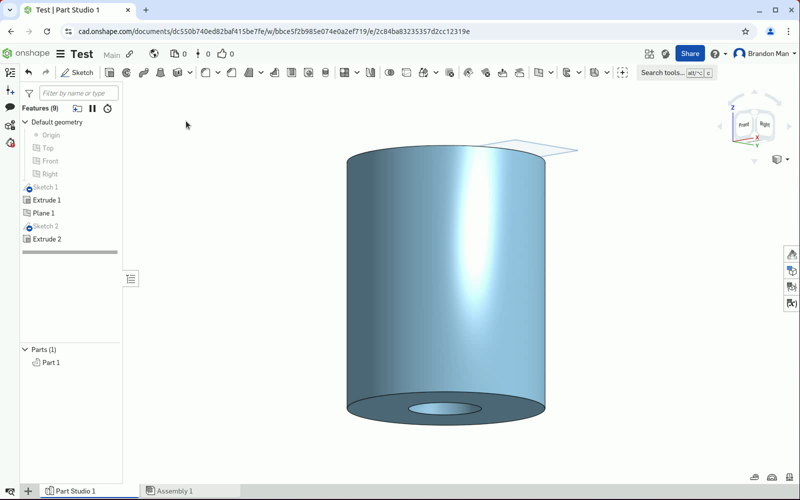
key(down, 3)
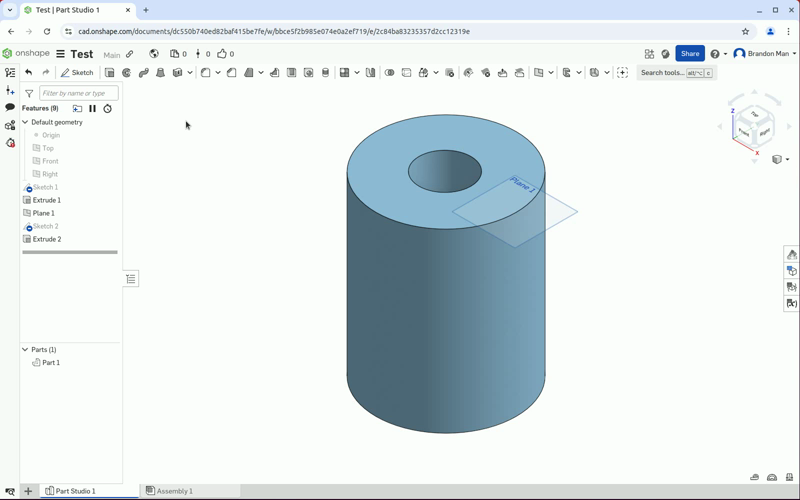
mouse_move(73, 189)
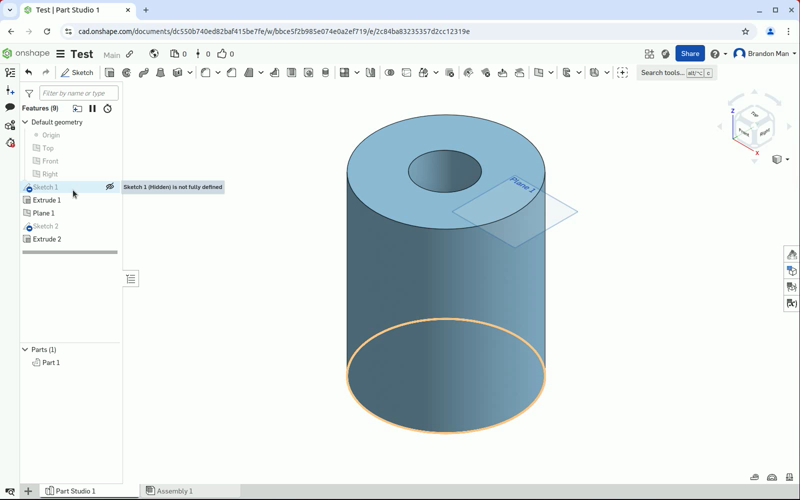
click(73, 189)